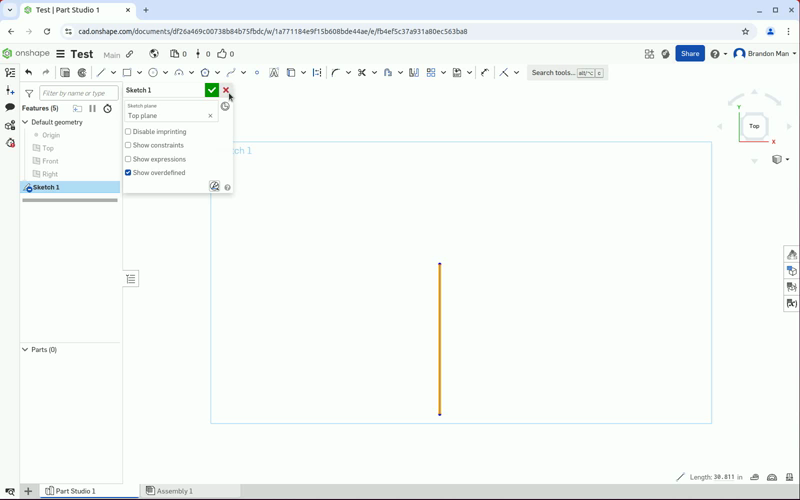
key(shift+h)
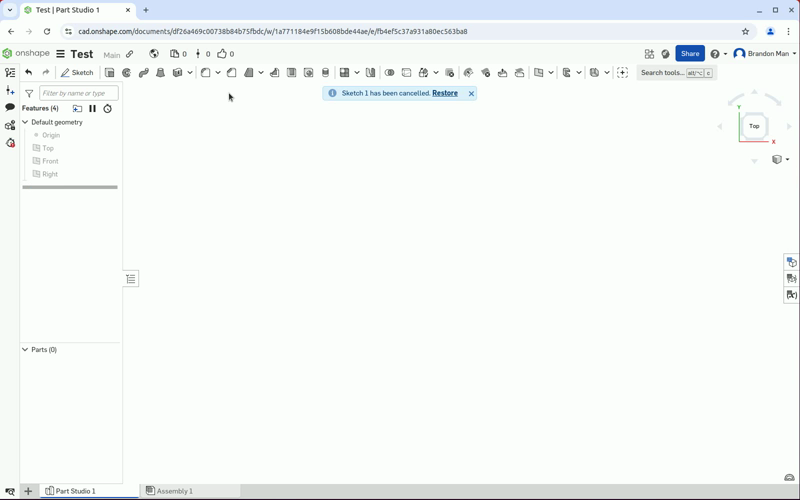
mouse_move(73, 352)
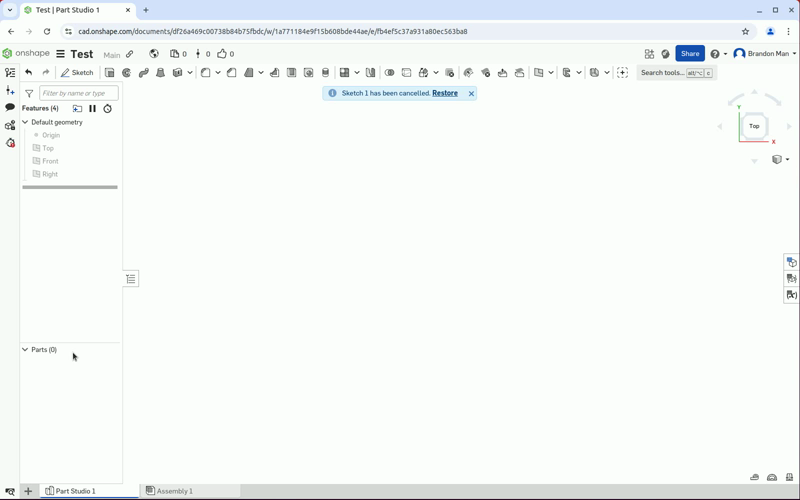
key(y)
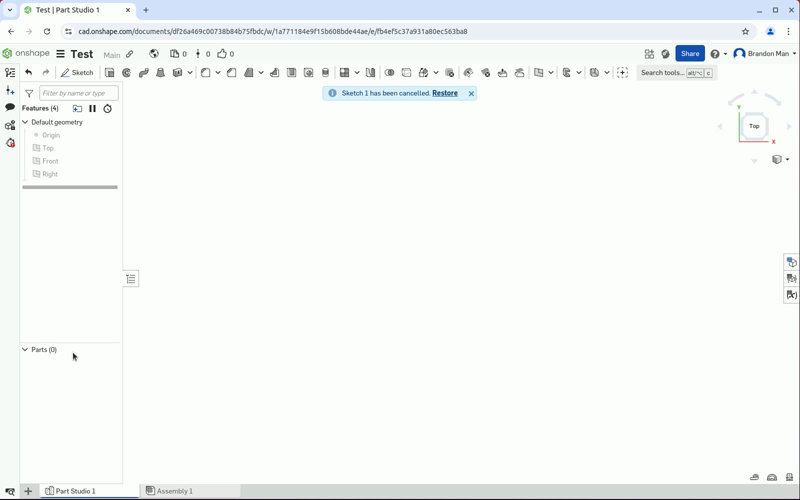
key(shift+p)
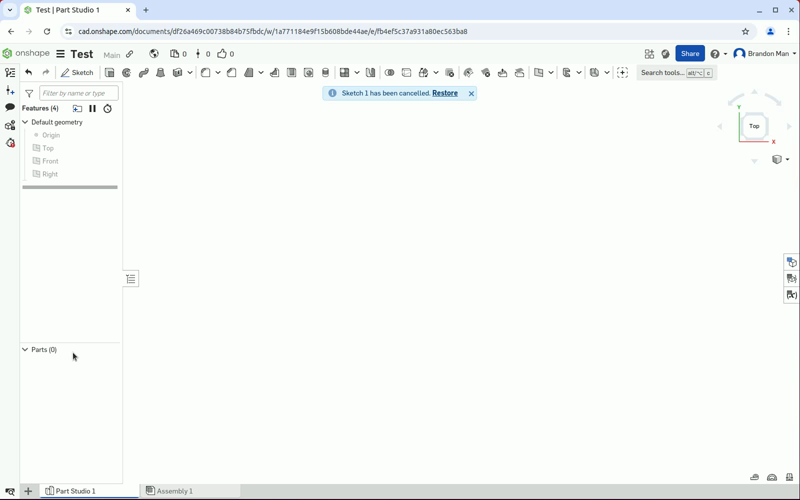
key(space)
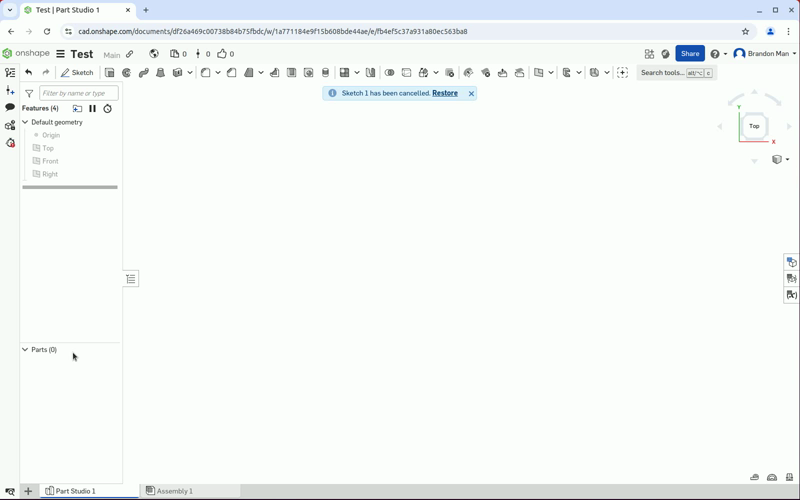
key_down(shift)
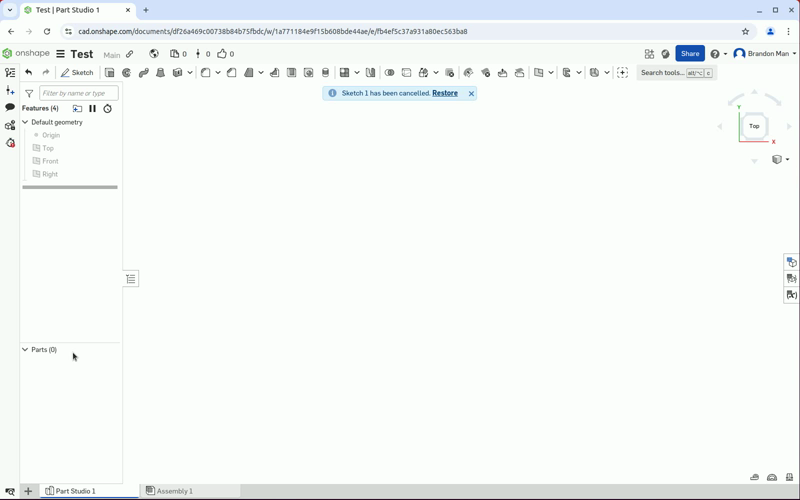
key(up)
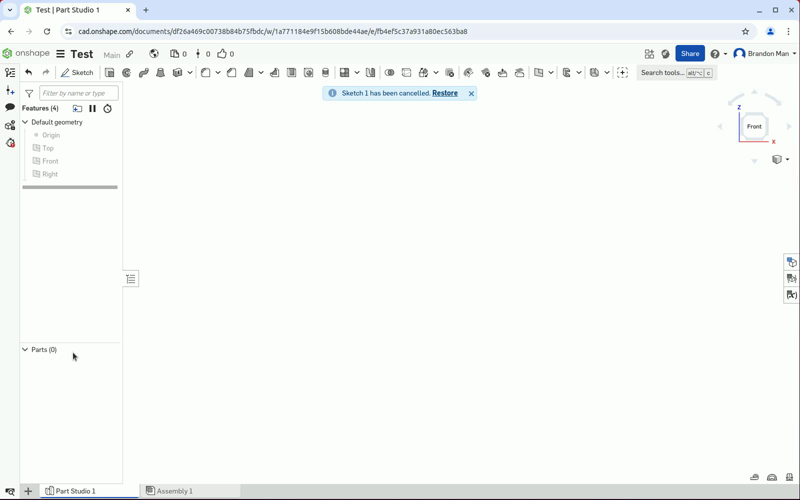
key_up(shift)
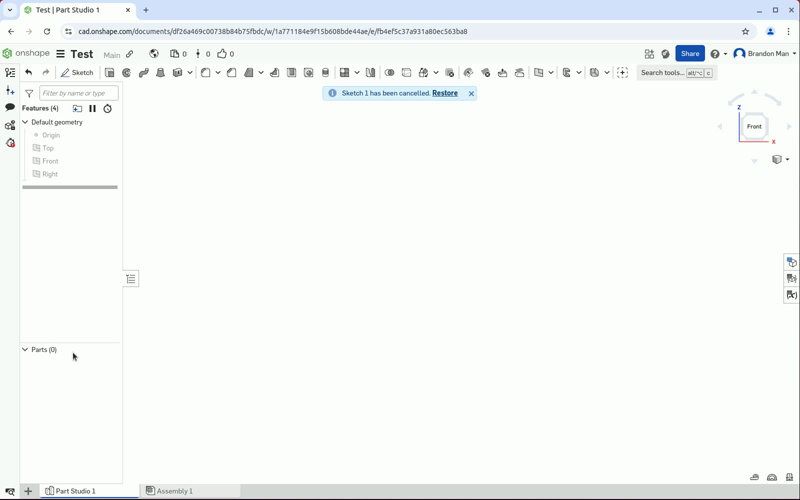
mouse_move(73, 352)
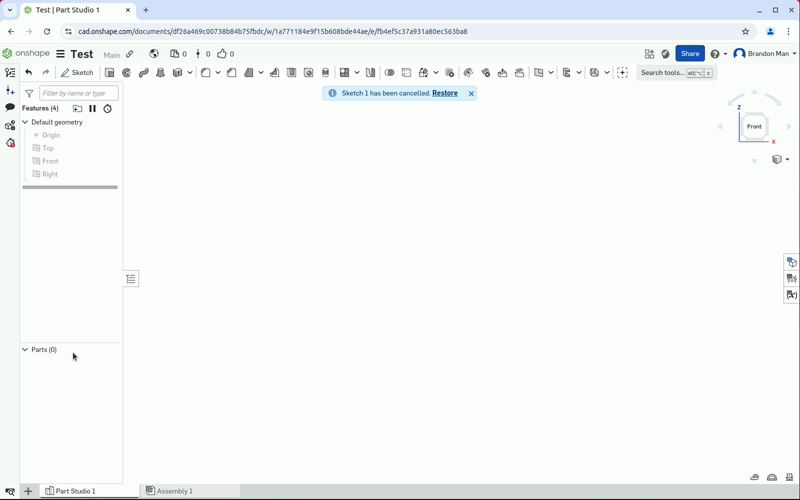
key(shift+y)
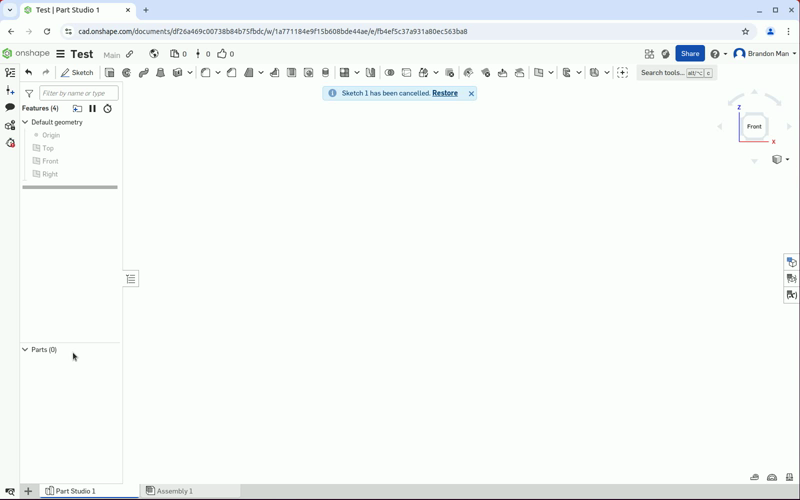
key(shift+s)
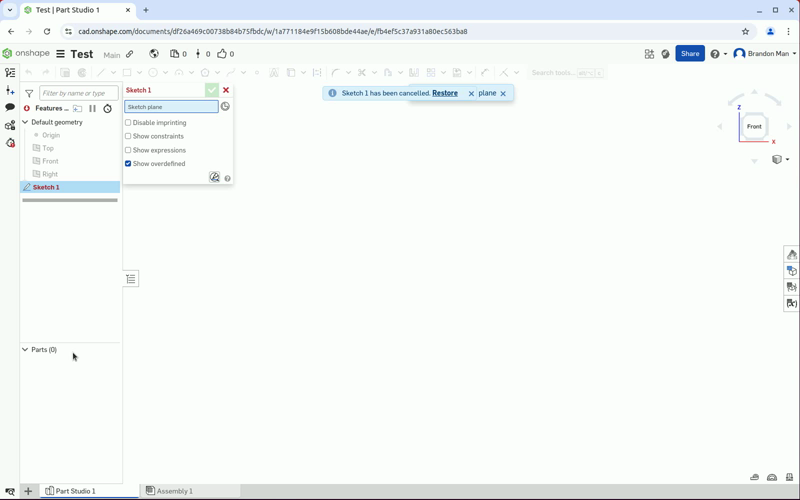
mouse_move(73, 163)
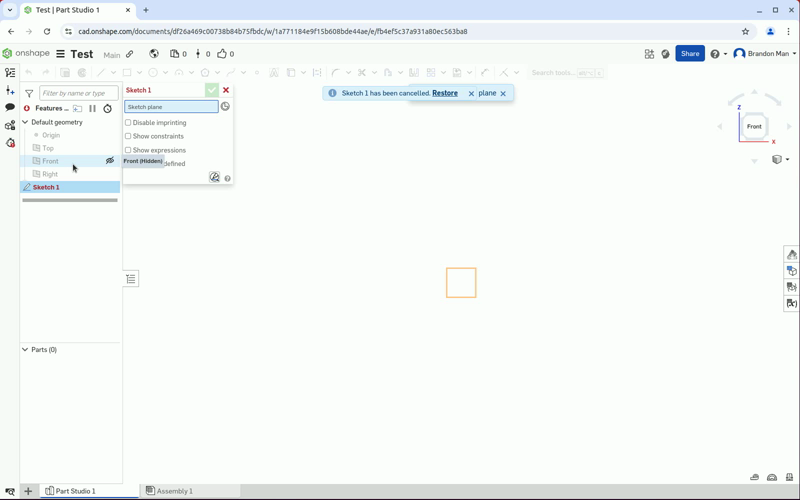
click(73, 163)
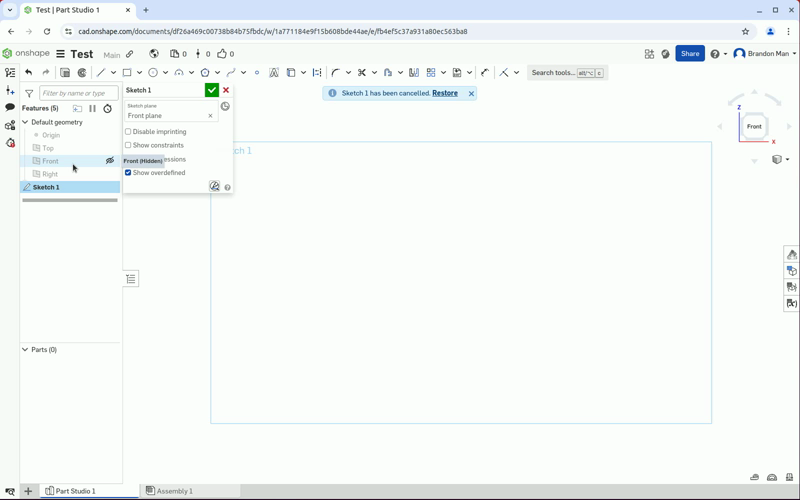
mouse_move(73, 352)
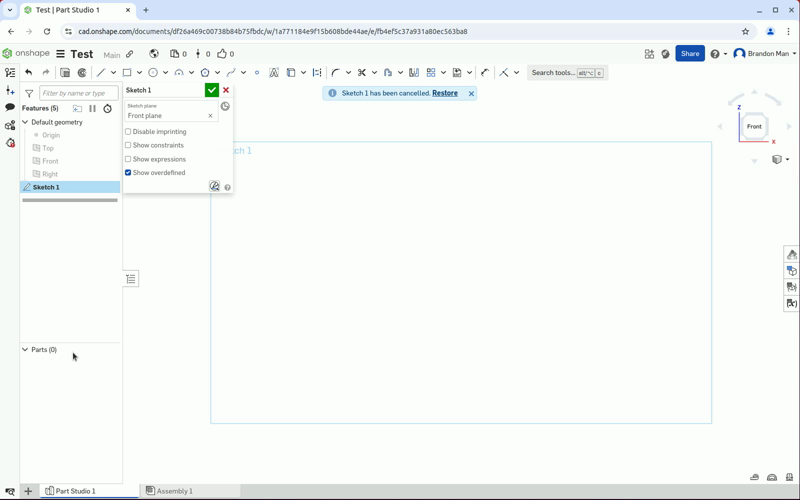
key(y)
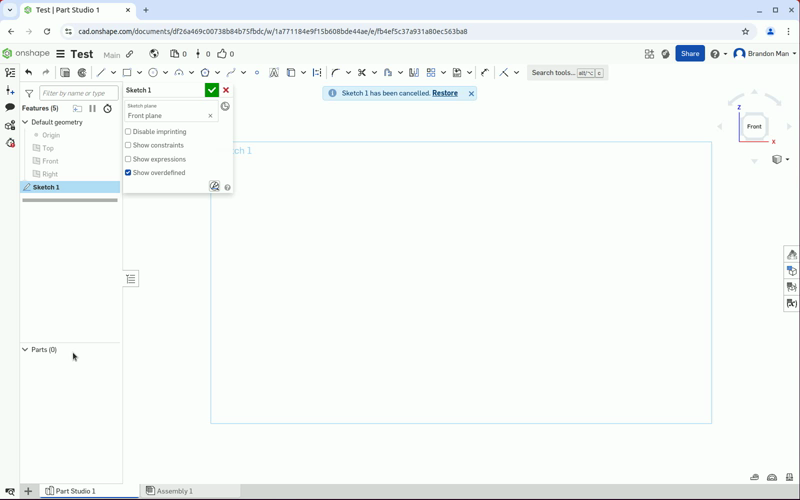
key(a)
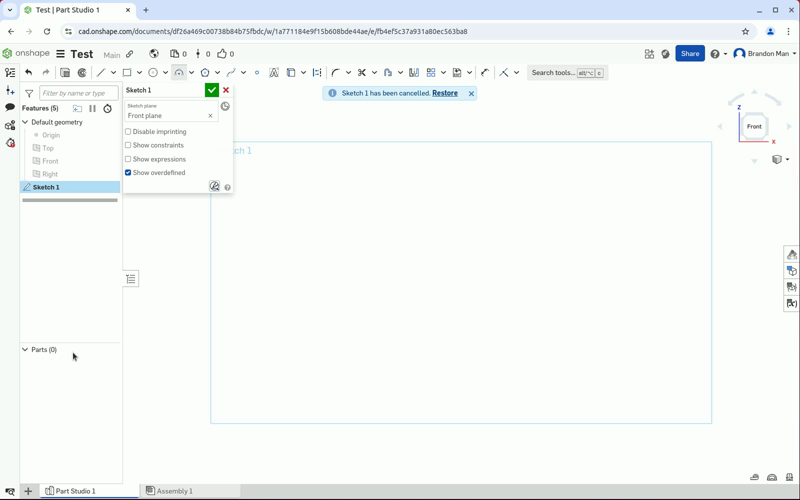
key_down(shift)
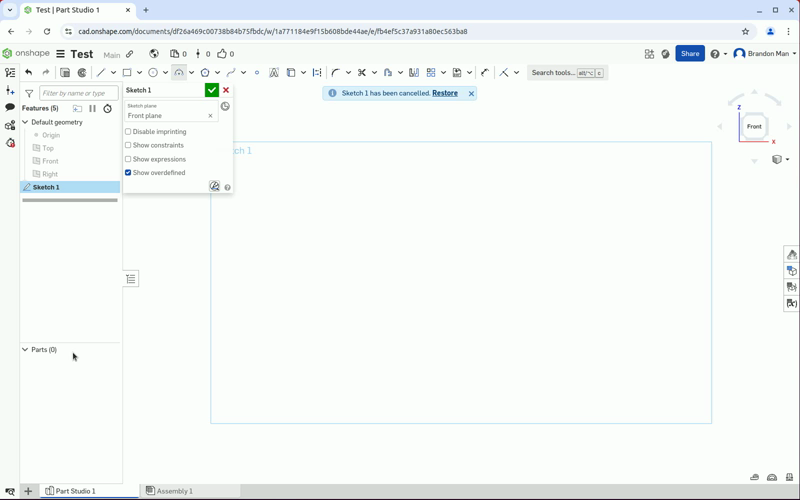
mouse_move(388, 384)
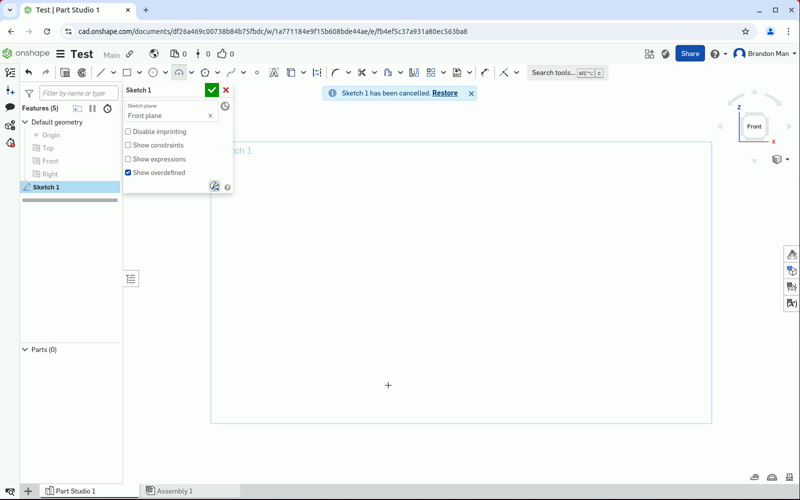
click(388, 384)
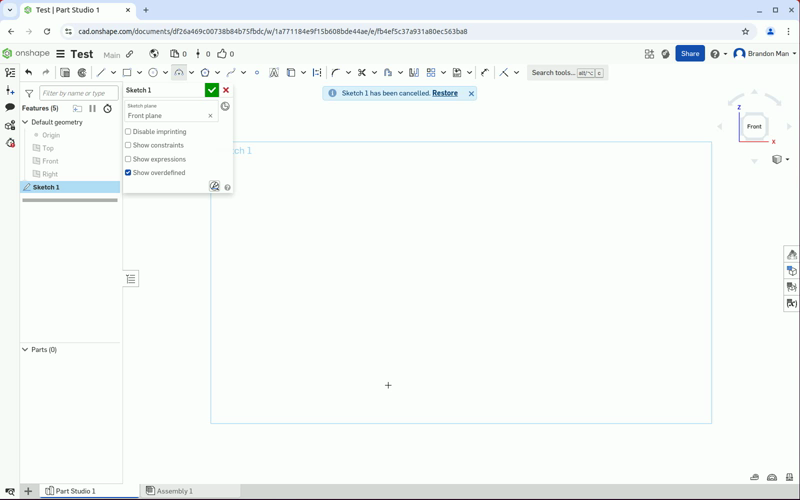
key_up(shift)
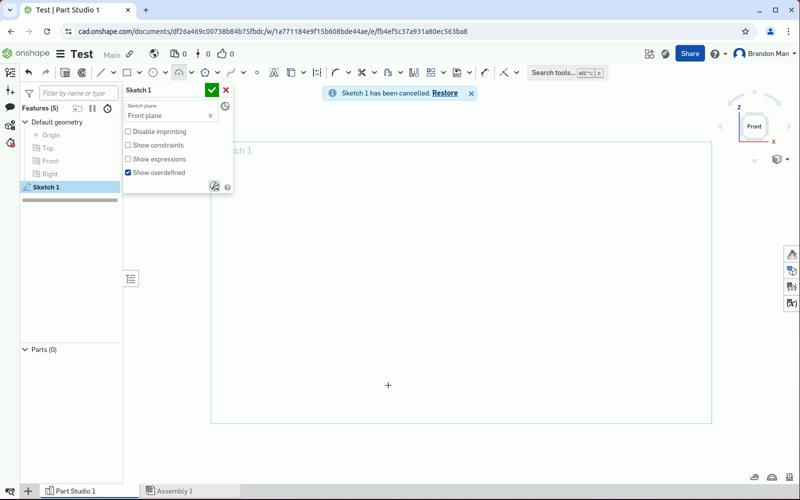
key_down(shift)
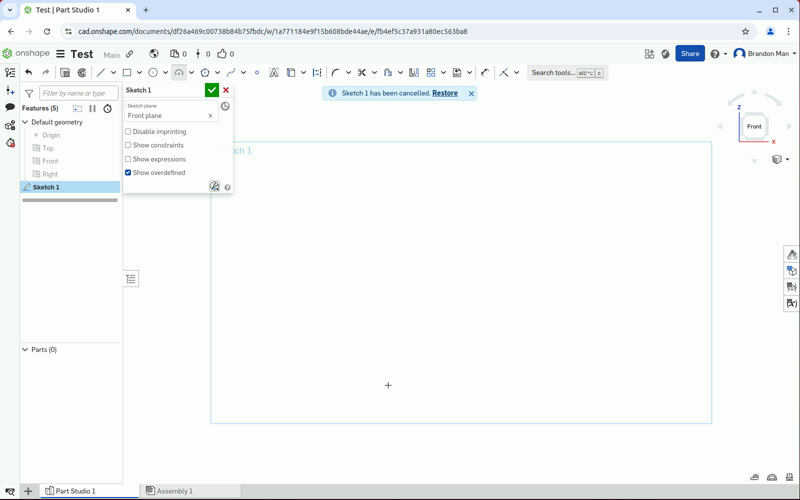
mouse_move(398, 395)
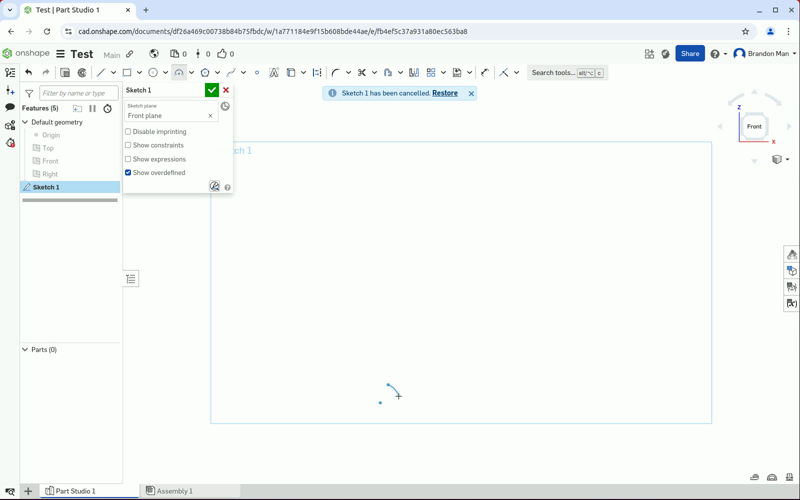
click(398, 395)
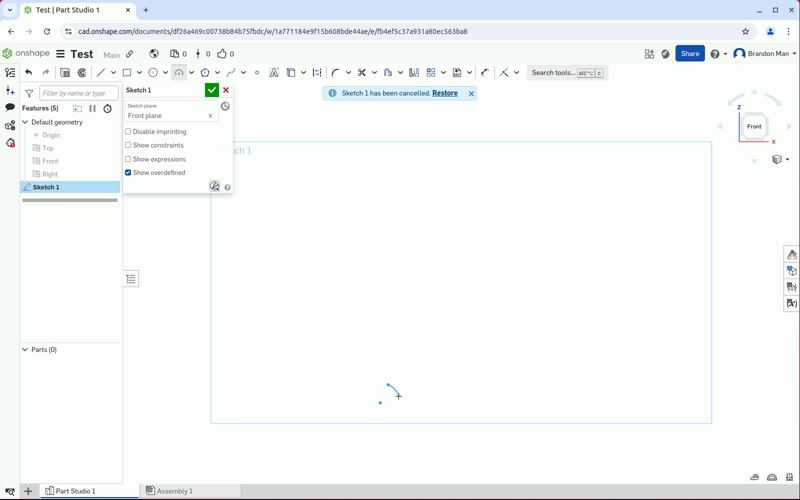
mouse_move(391, 392)
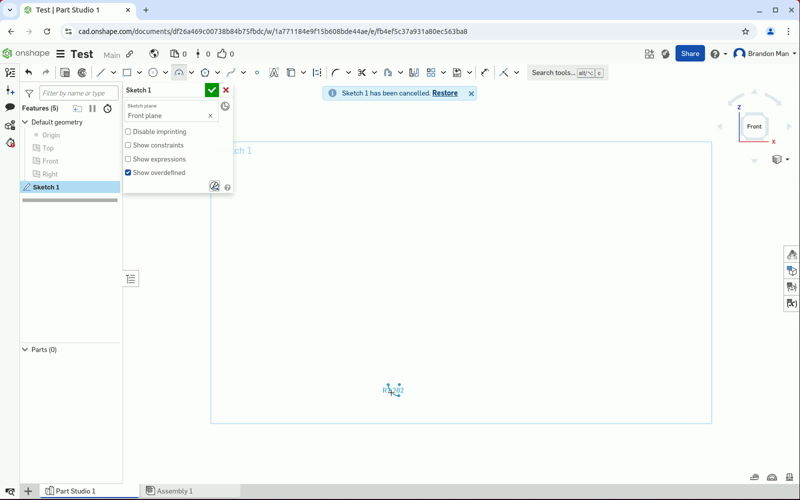
click(391, 392)
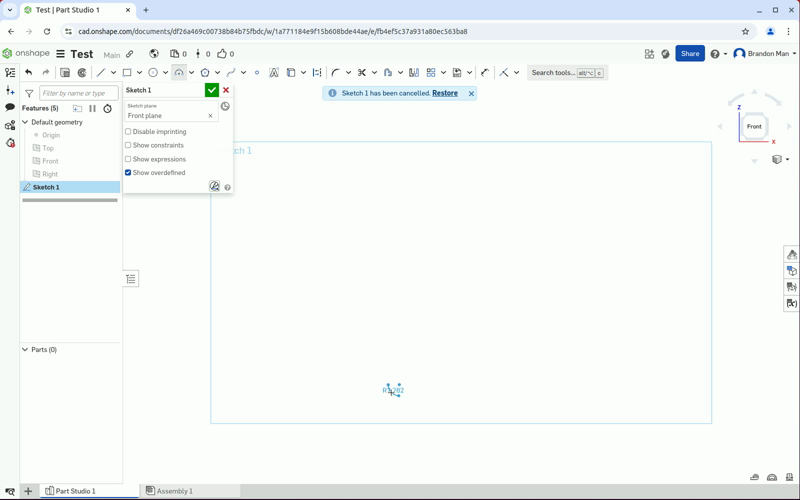
key_up(shift)
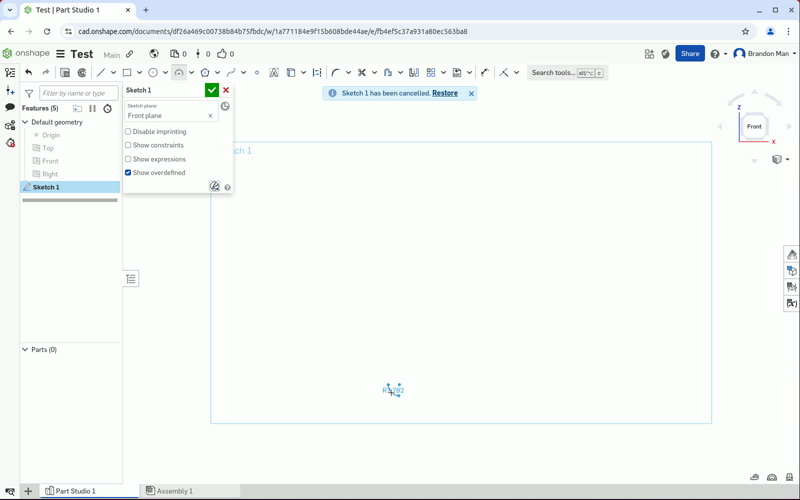
key(esc)
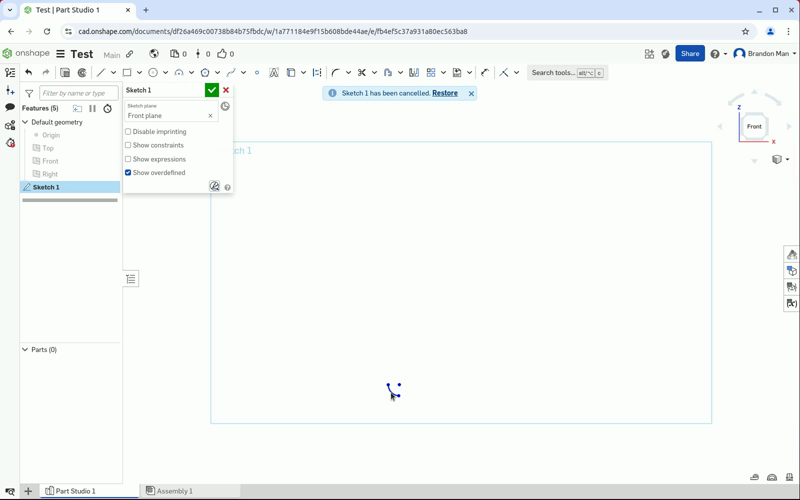
key(l)
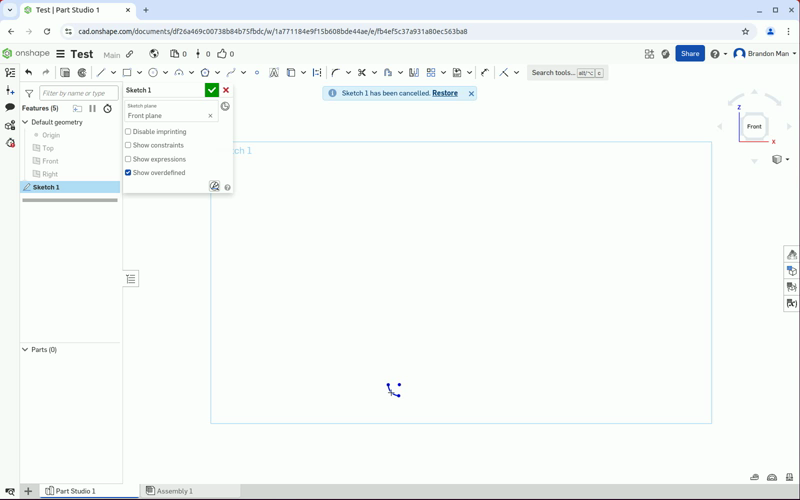
mouse_move(398, 395)
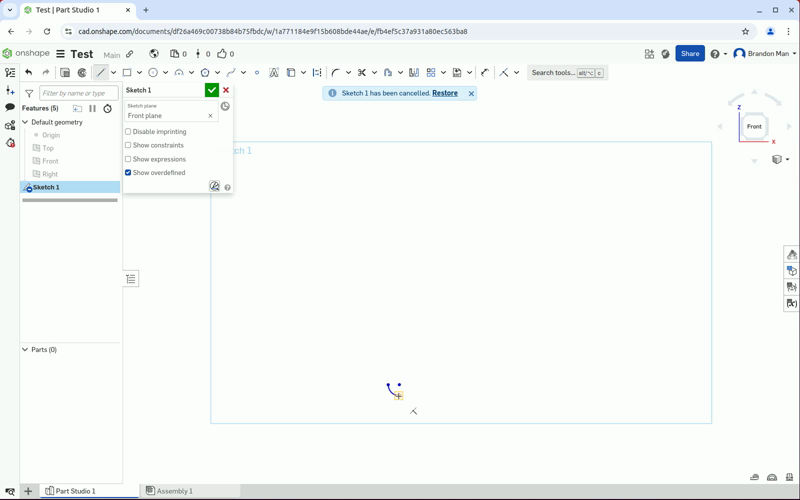
click(398, 395)
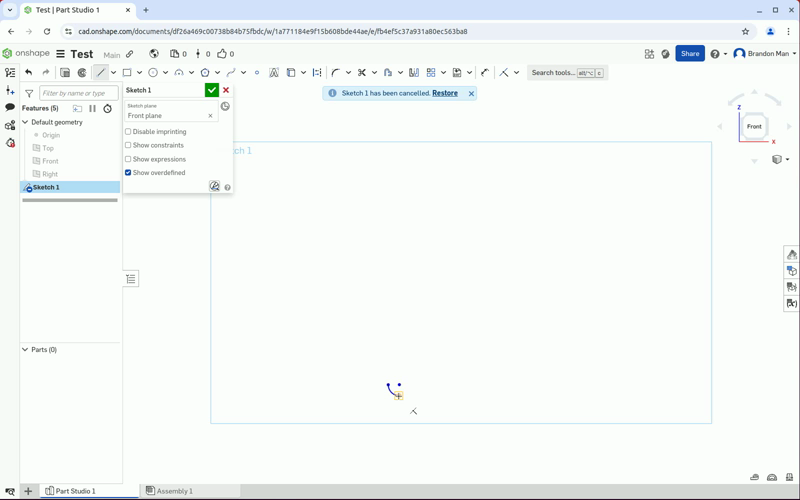
key_down(shift)
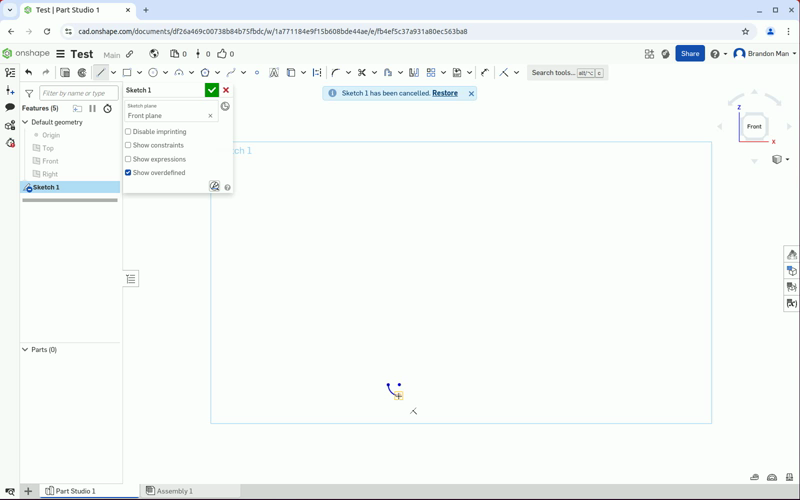
mouse_move(512, 395)
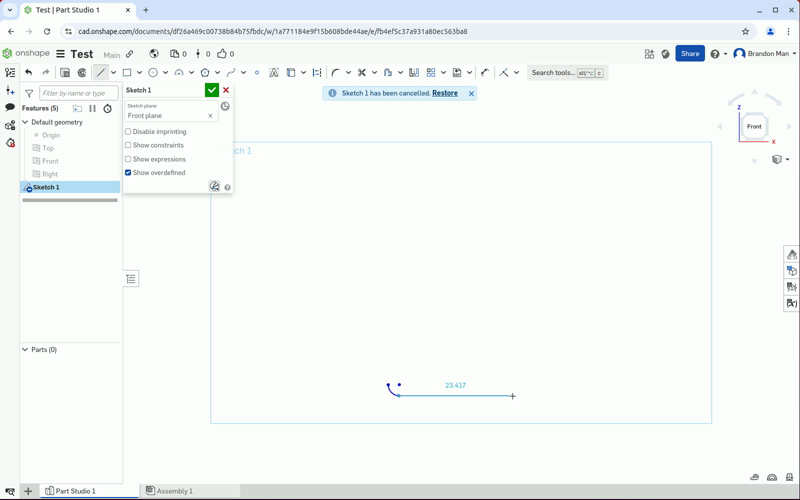
click(512, 395)
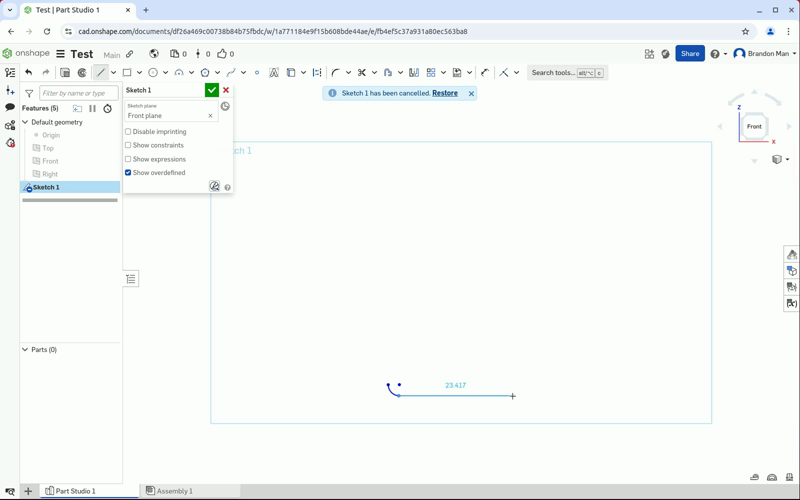
key_up(shift)
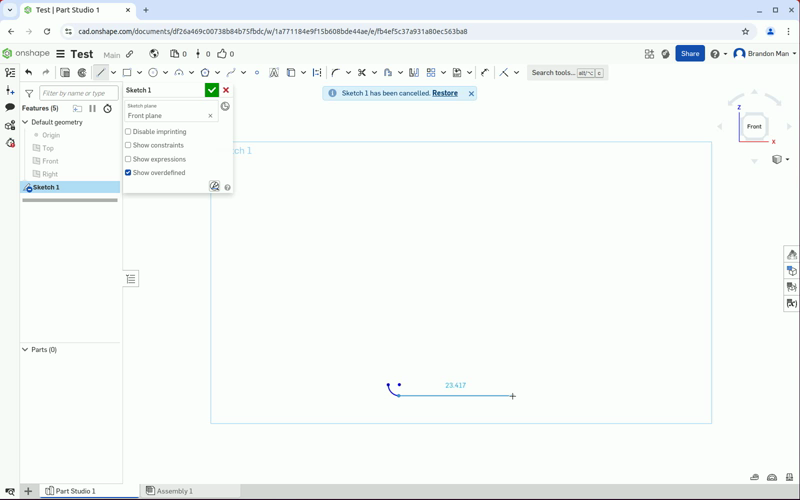
key(esc)
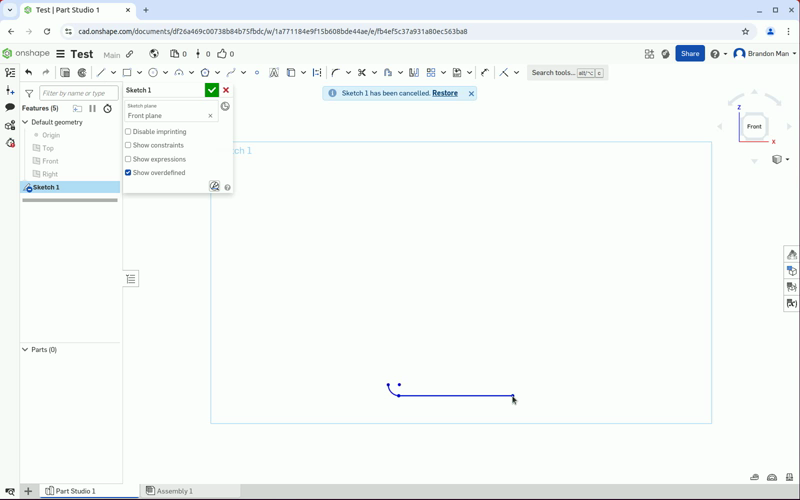
key(a)
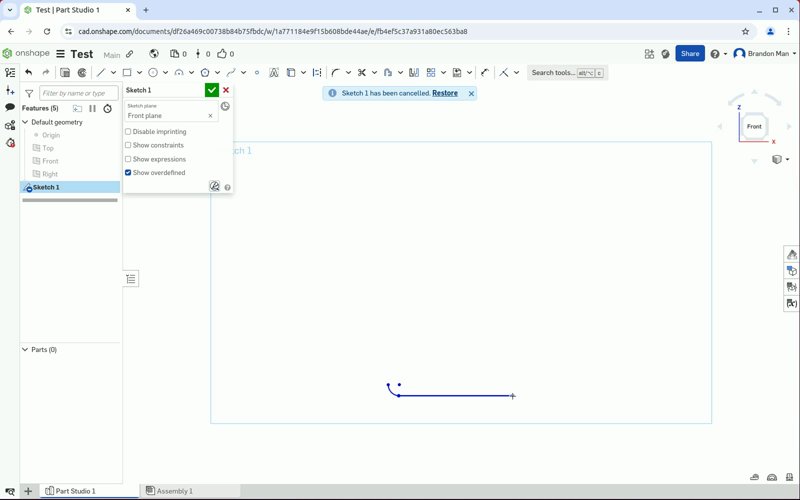
mouse_move(512, 395)
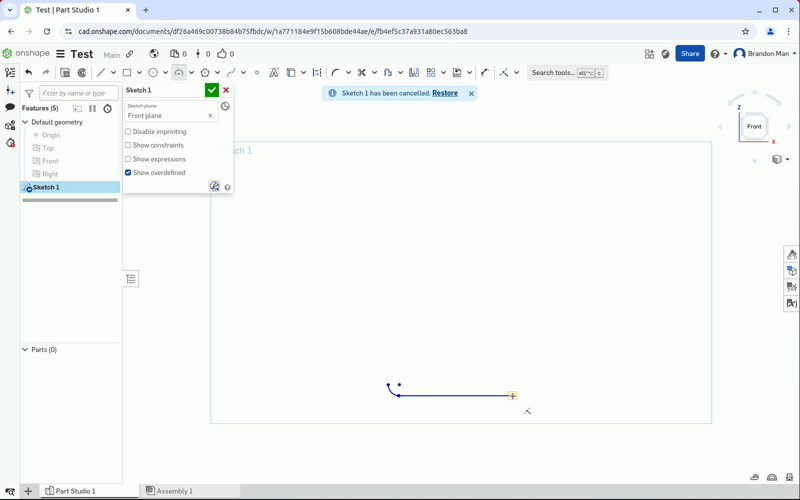
click(512, 395)
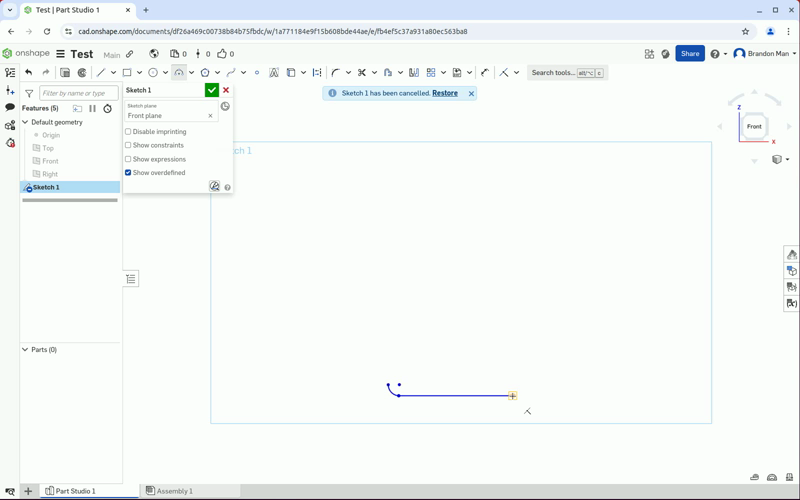
key_down(shift)
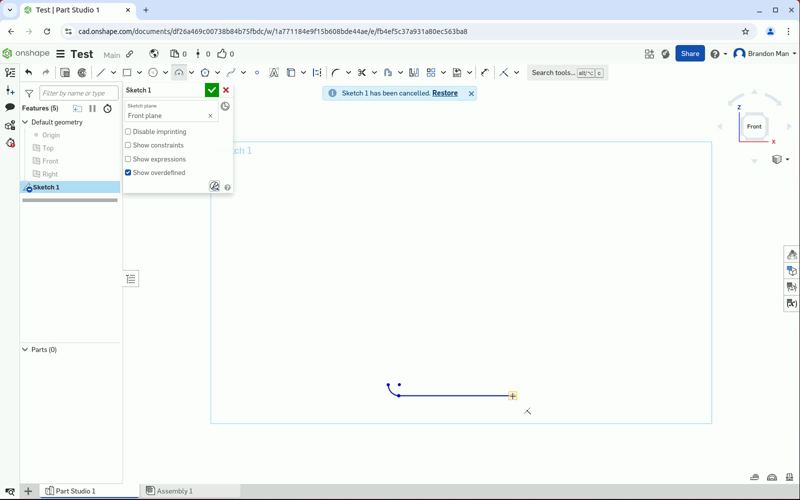
mouse_move(523, 384)
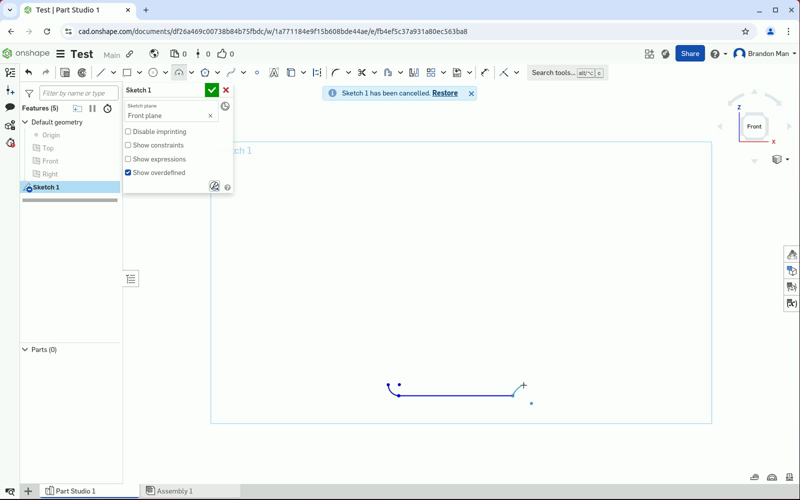
click(523, 384)
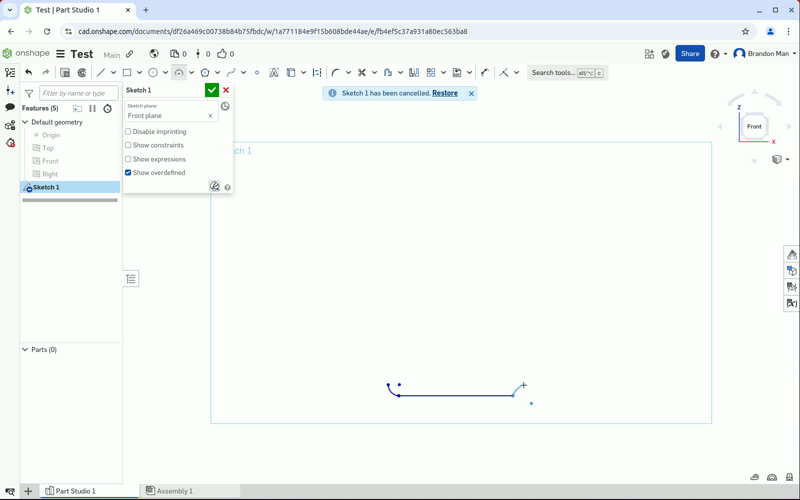
mouse_move(520, 392)
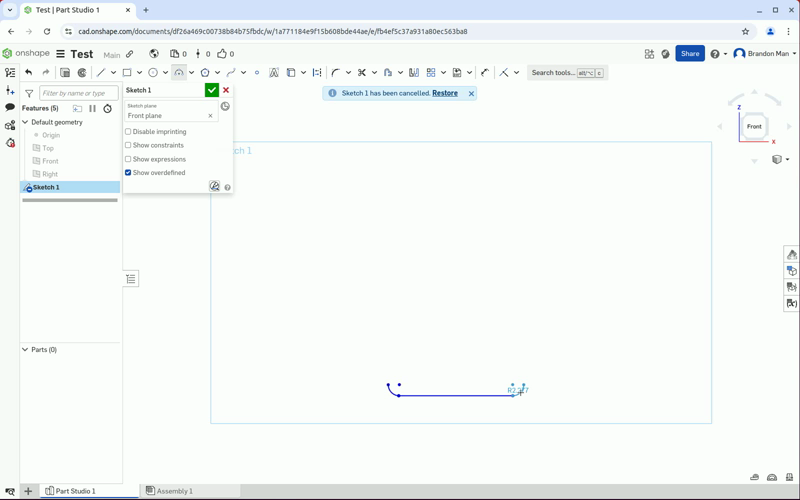
click(520, 392)
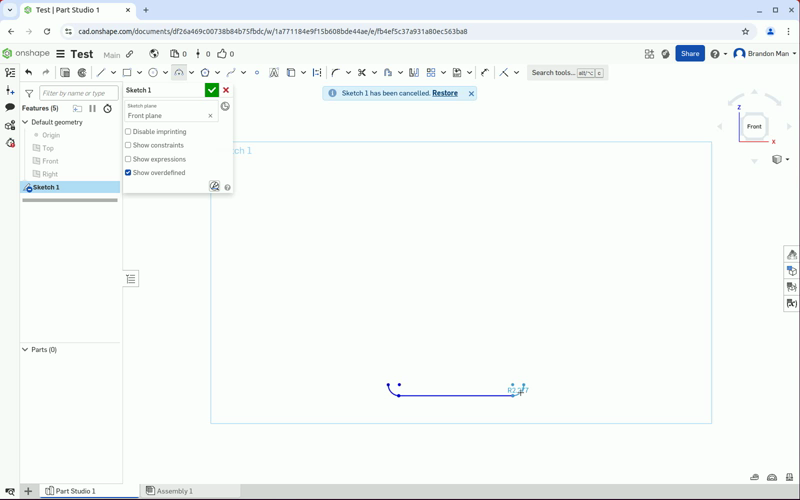
key_up(shift)
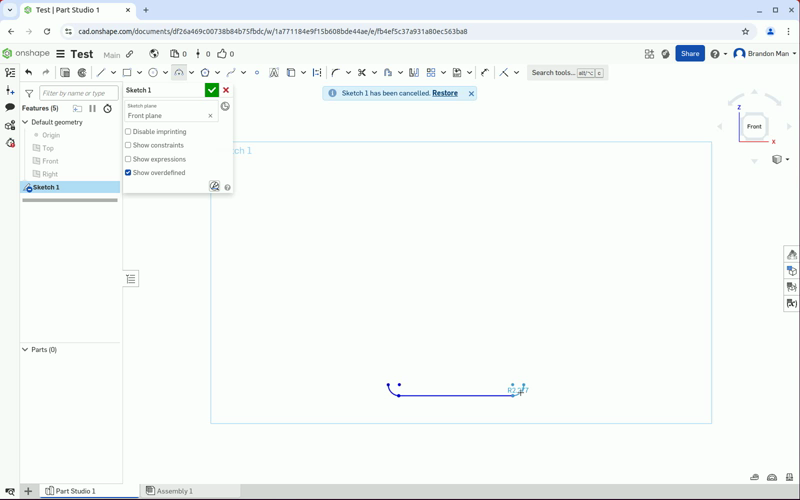
key(esc)
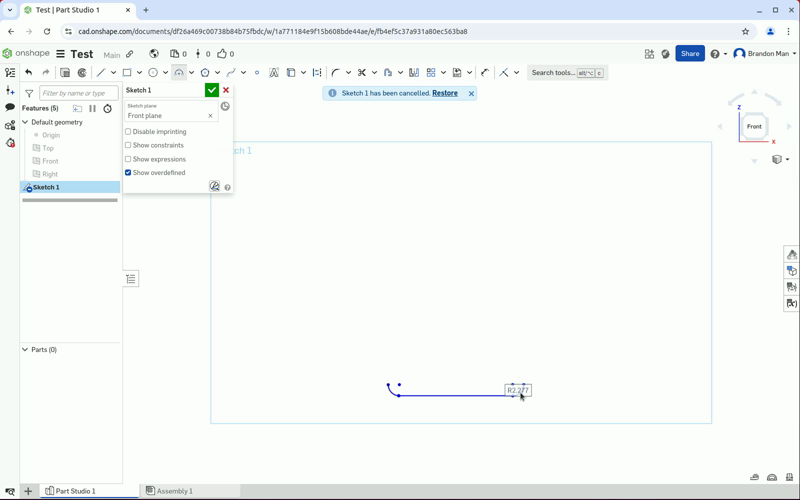
key(l)
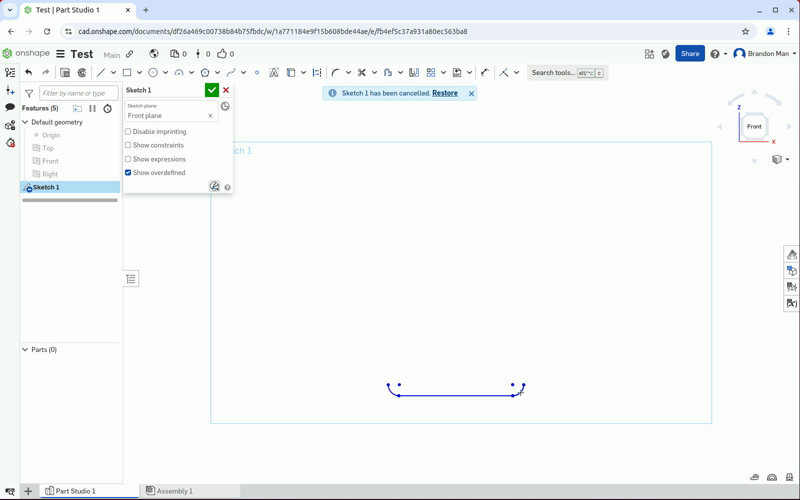
mouse_move(523, 384)
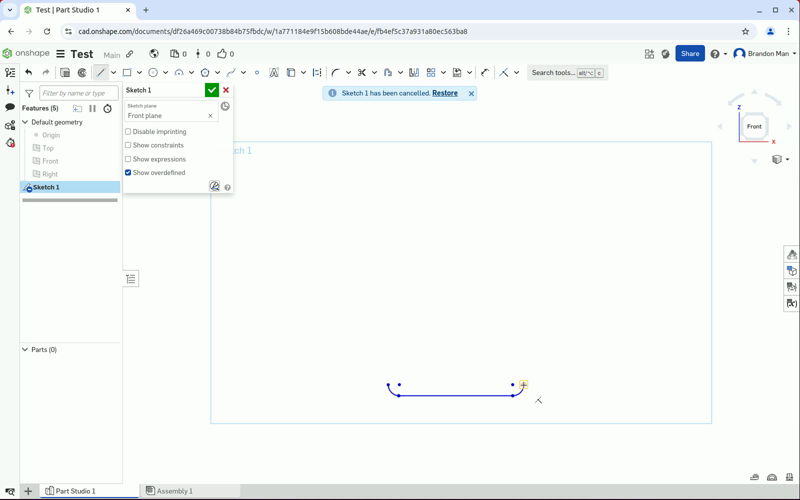
click(523, 384)
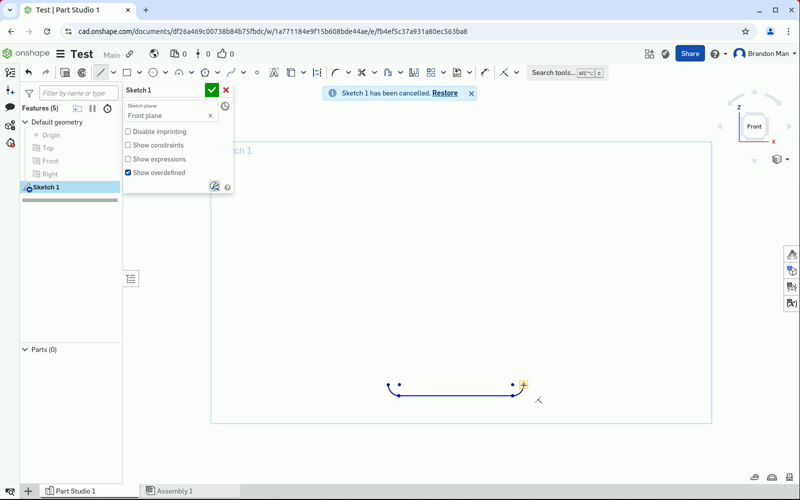
key_down(shift)
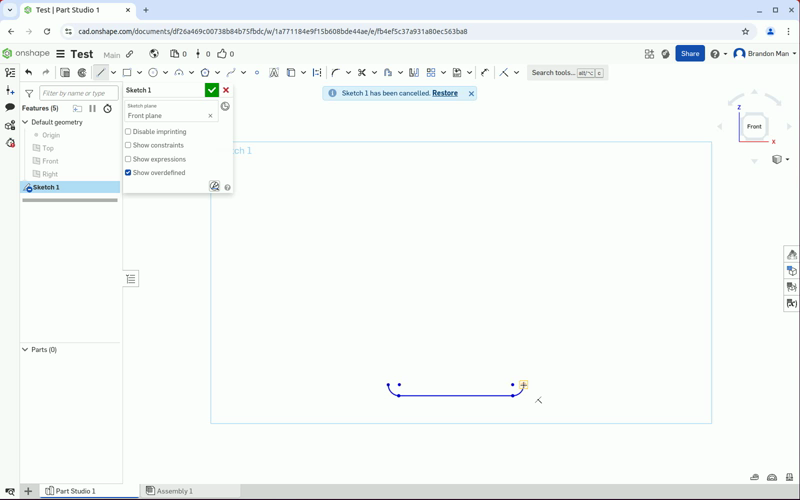
mouse_move(523, 191)
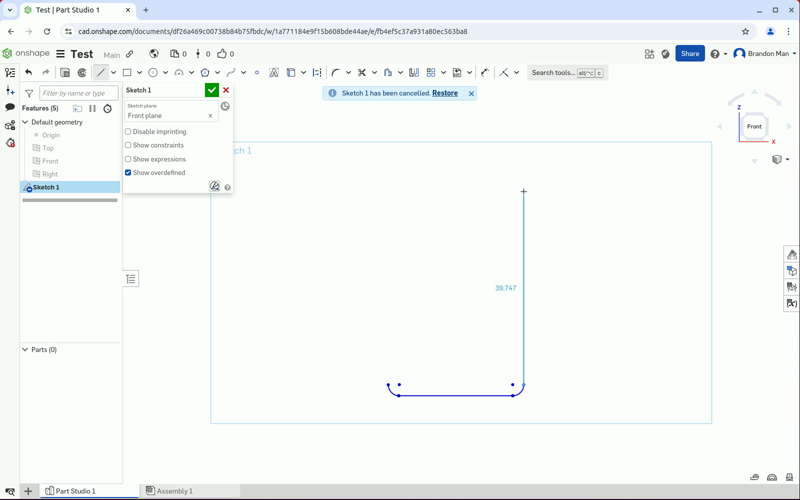
click(523, 191)
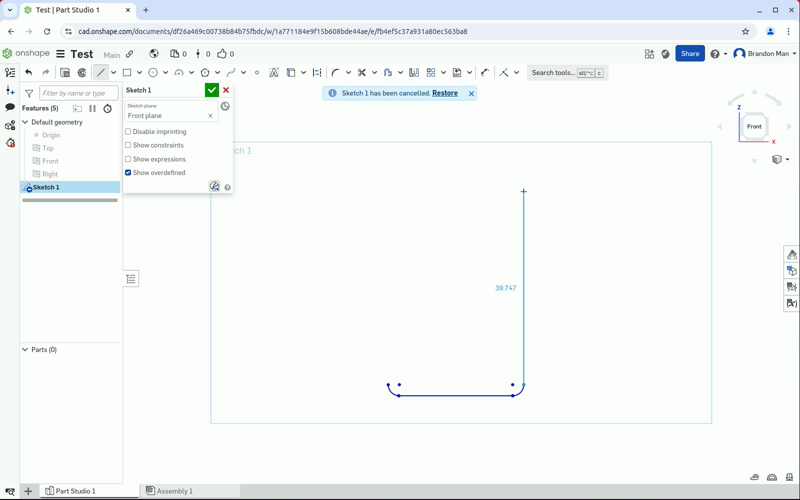
key_up(shift)
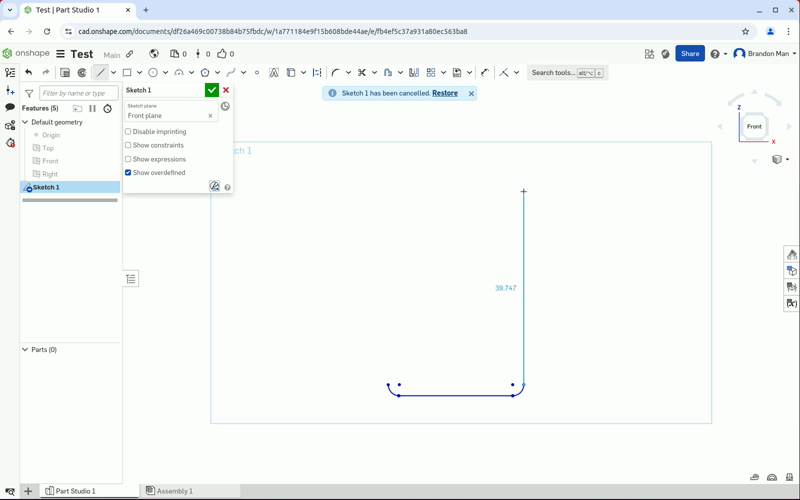
key(esc)
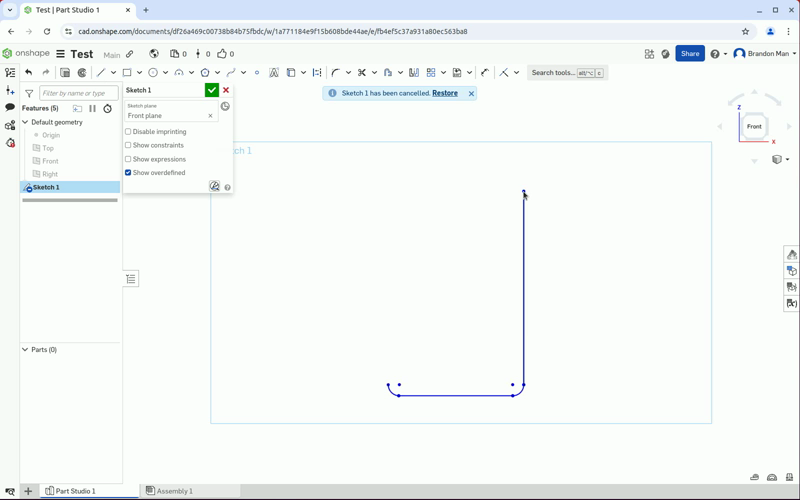
key(a)
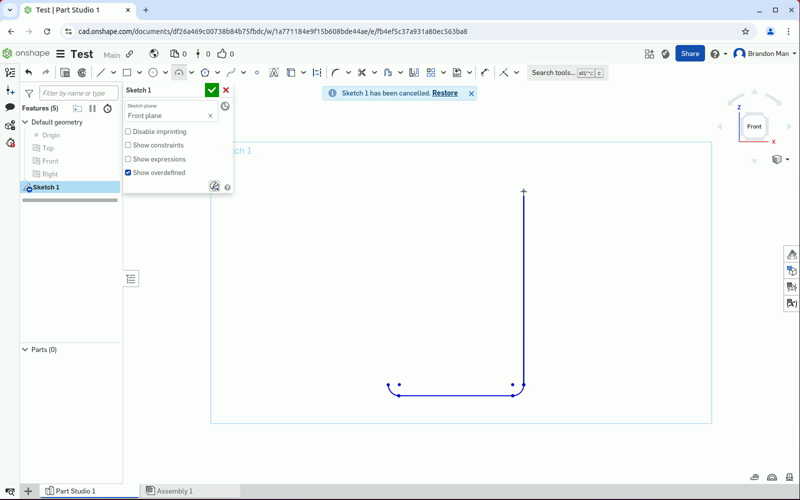
mouse_move(523, 191)
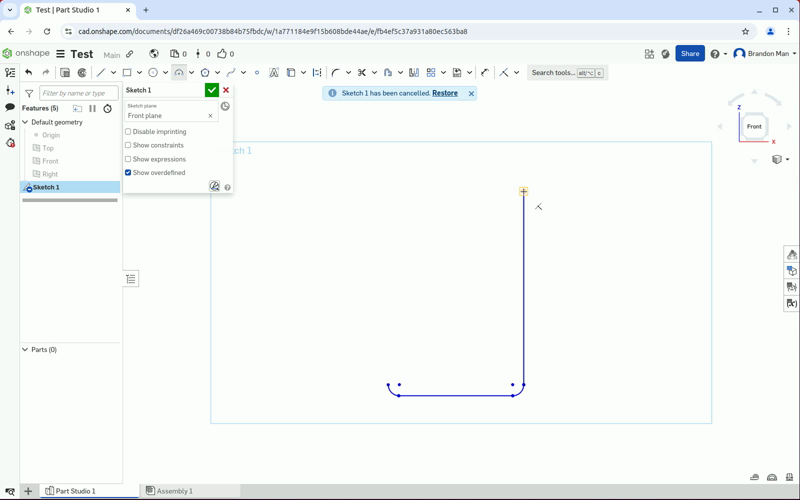
click(523, 191)
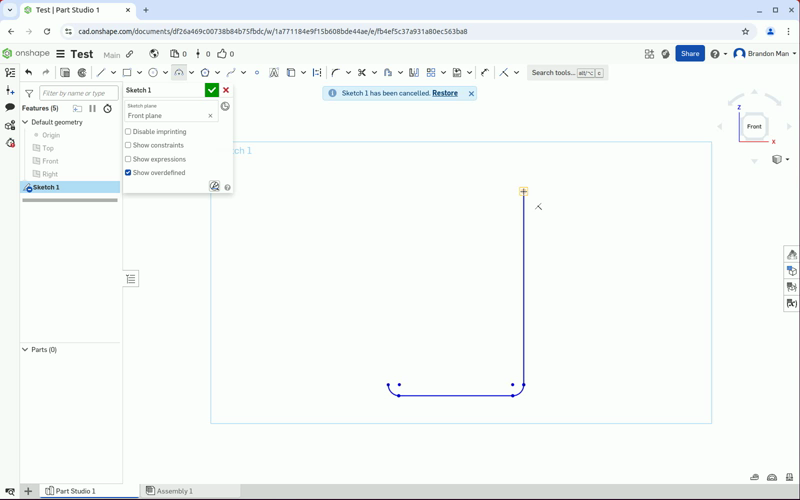
key_down(shift)
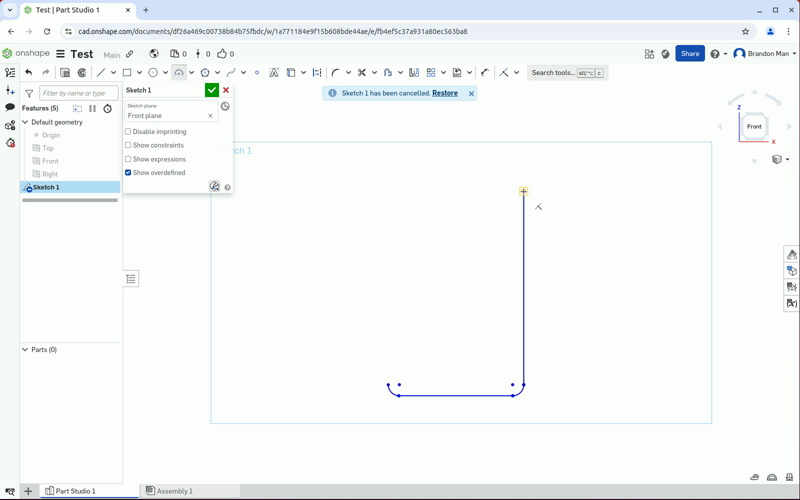
mouse_move(512, 180)
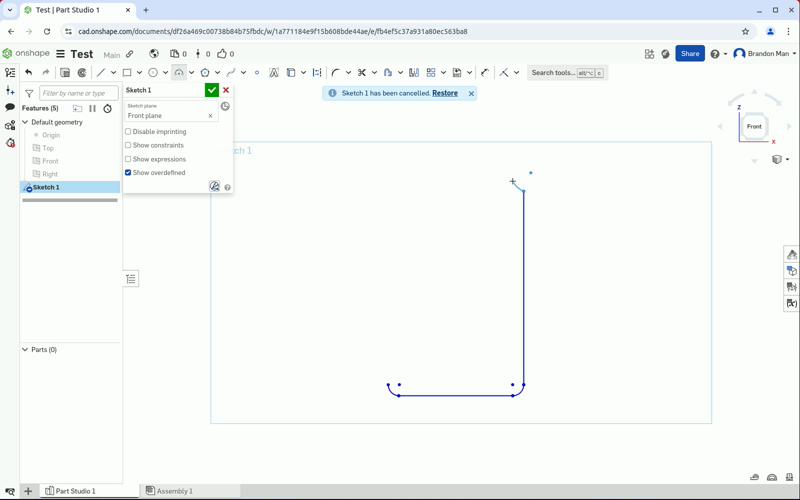
click(512, 180)
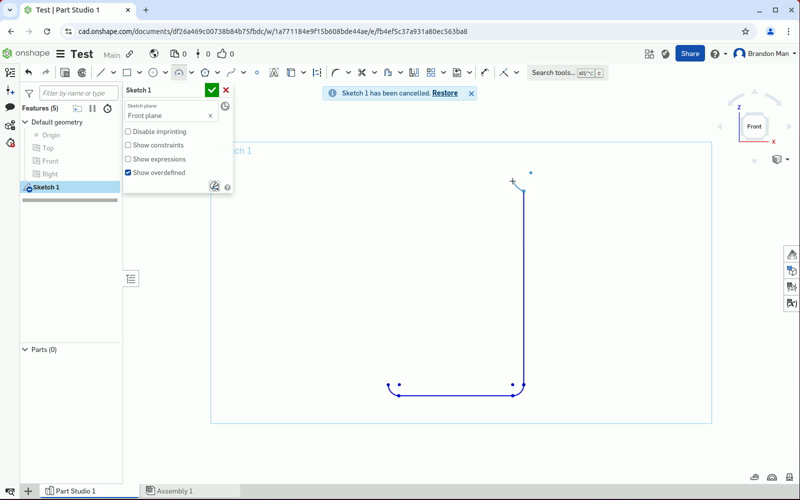
mouse_move(520, 183)
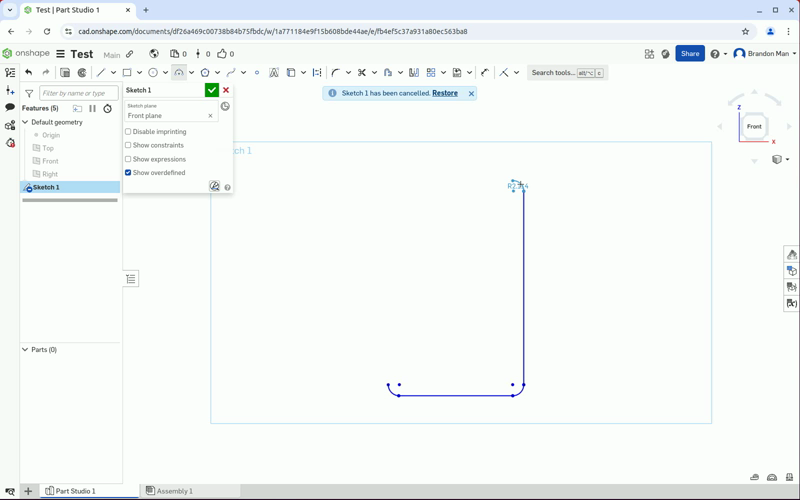
click(520, 183)
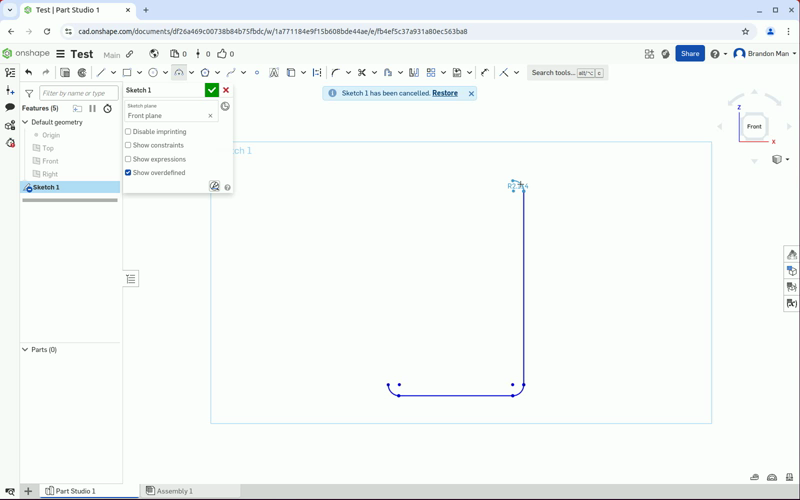
key_up(shift)
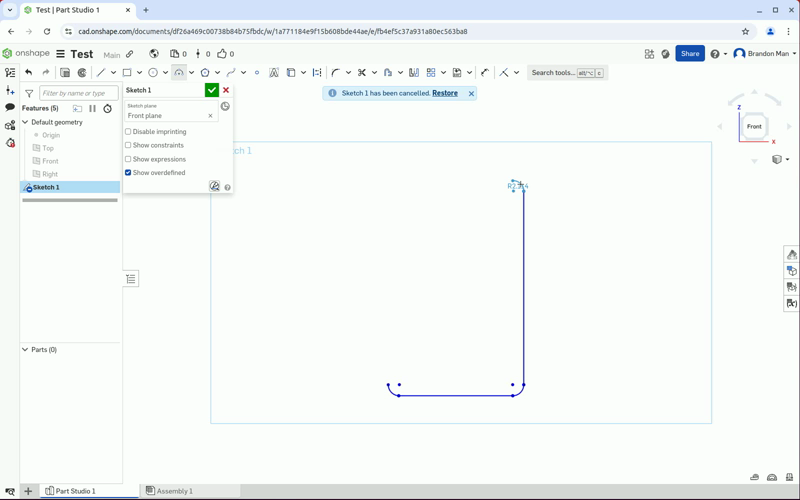
key(esc)
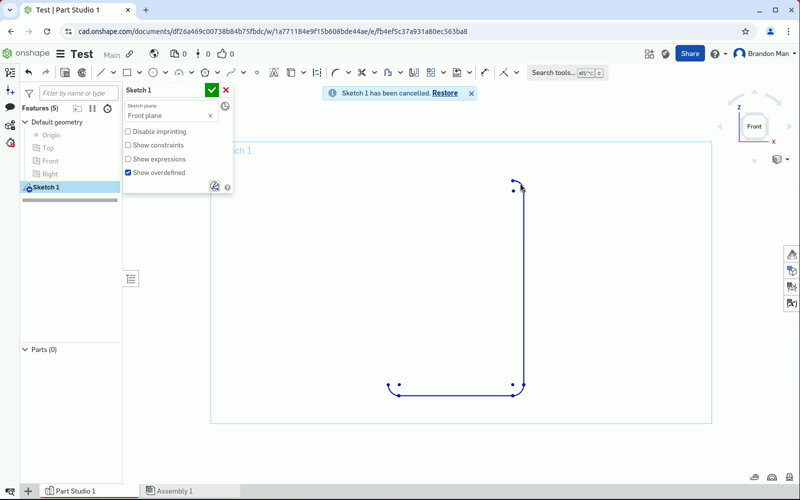
key(l)
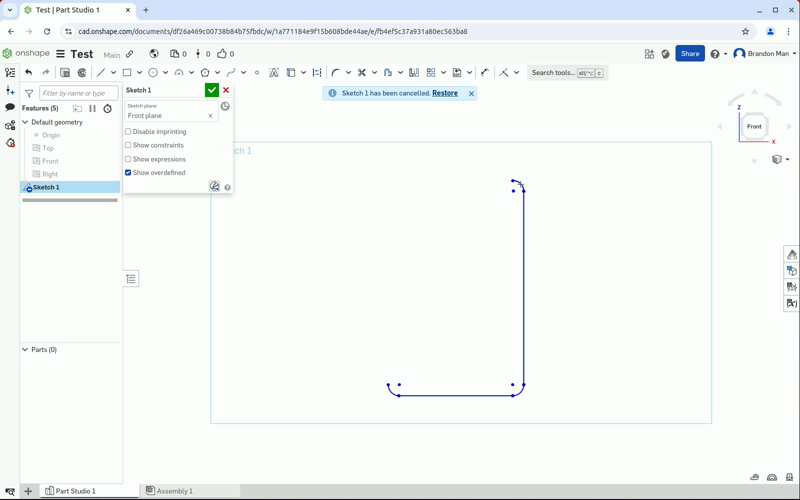
mouse_move(512, 180)
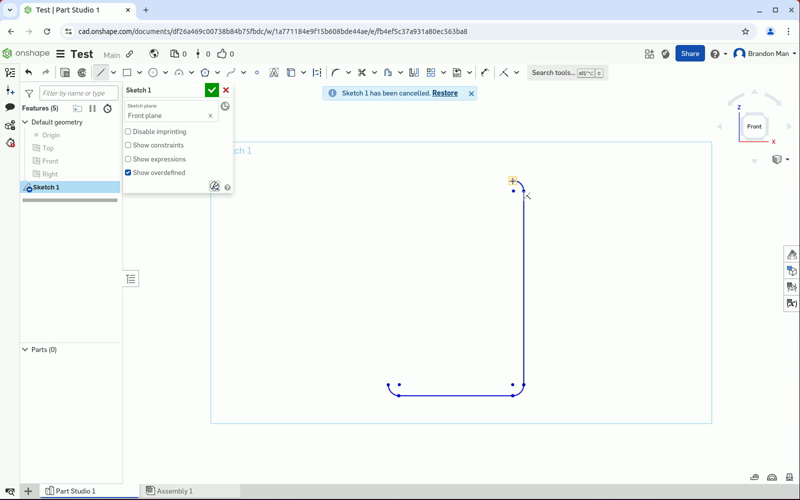
click(512, 180)
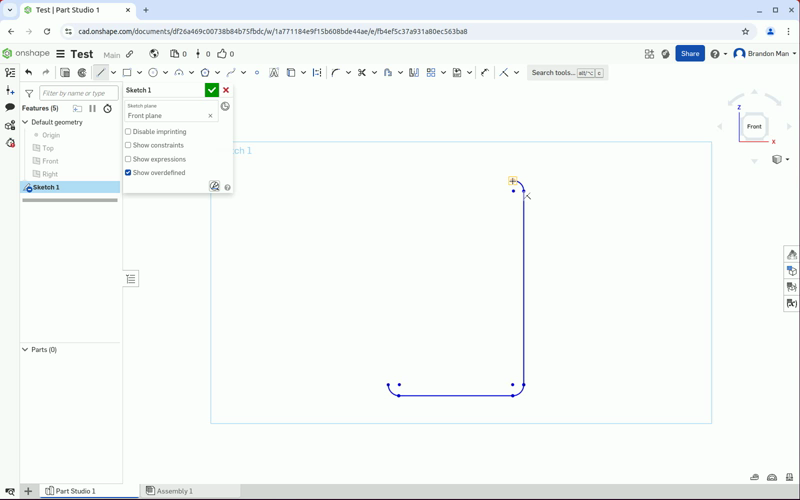
key_down(shift)
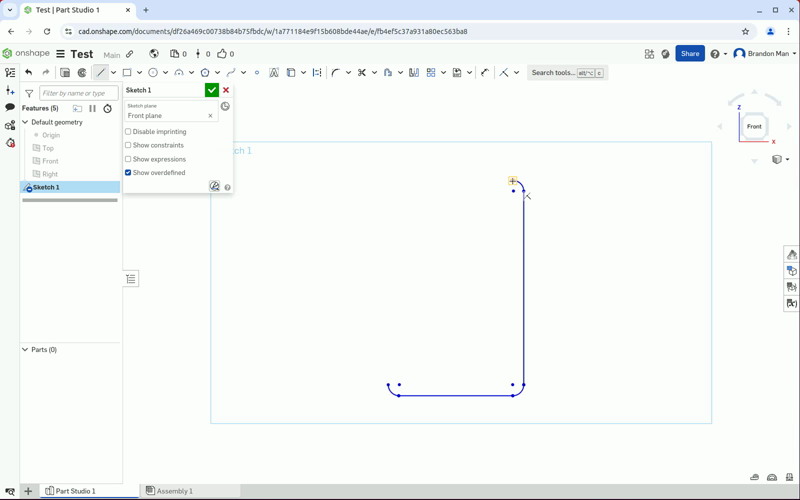
mouse_move(398, 180)
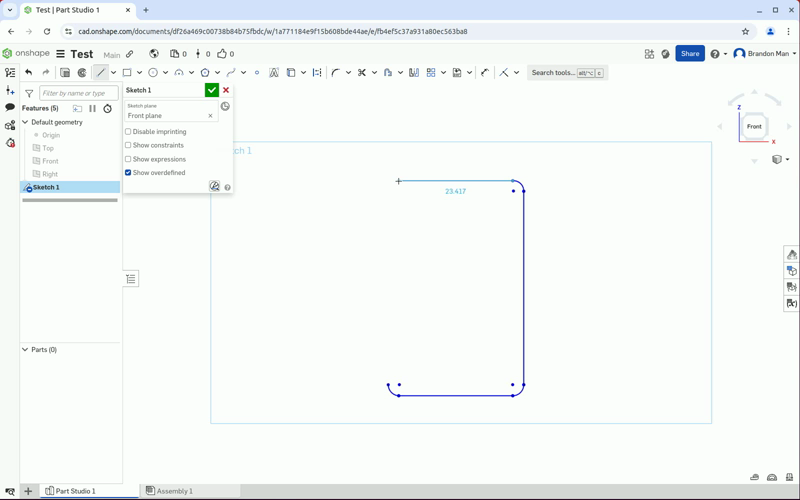
click(398, 180)
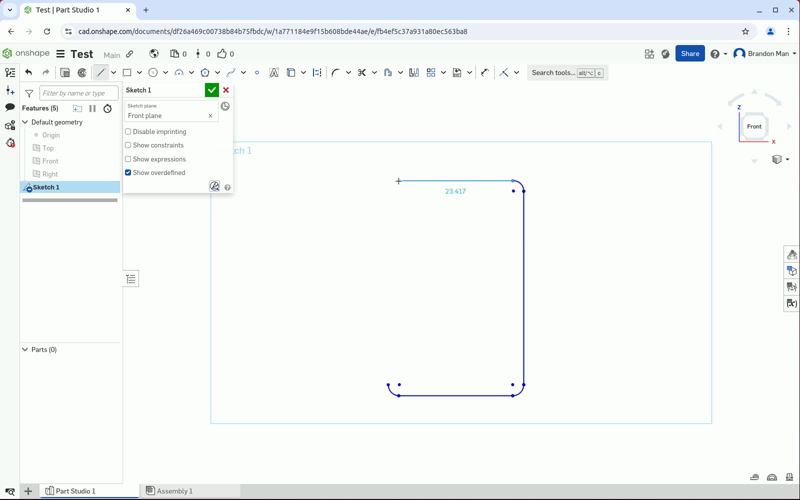
key_up(shift)
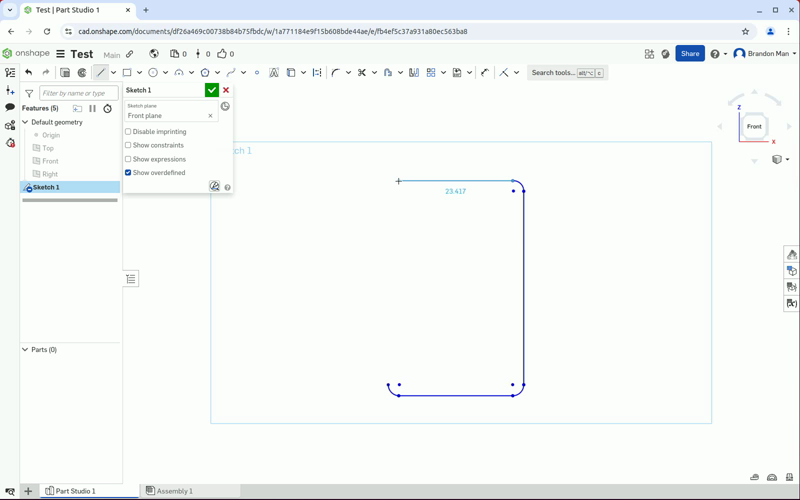
key(esc)
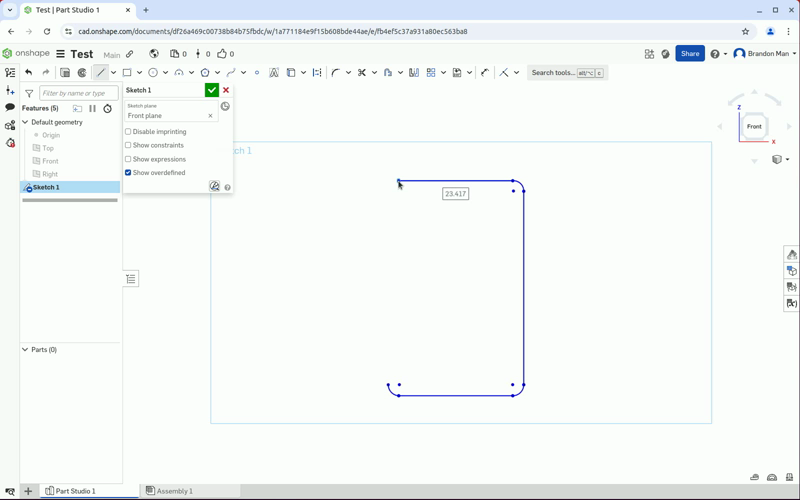
key(a)
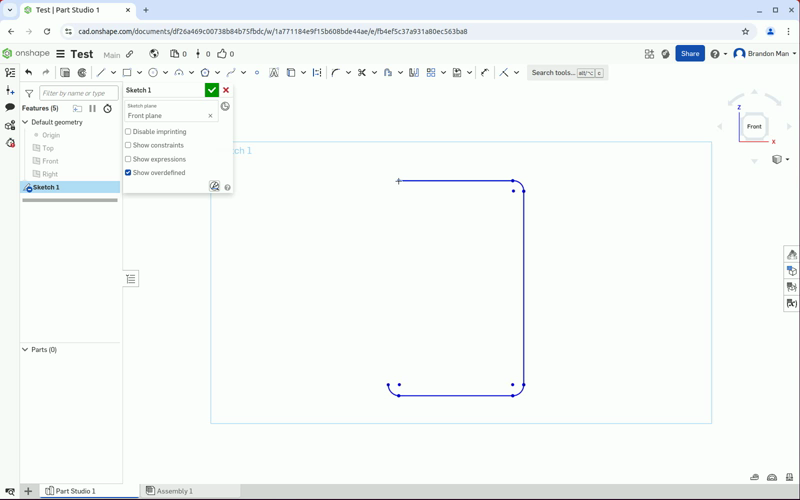
mouse_move(398, 180)
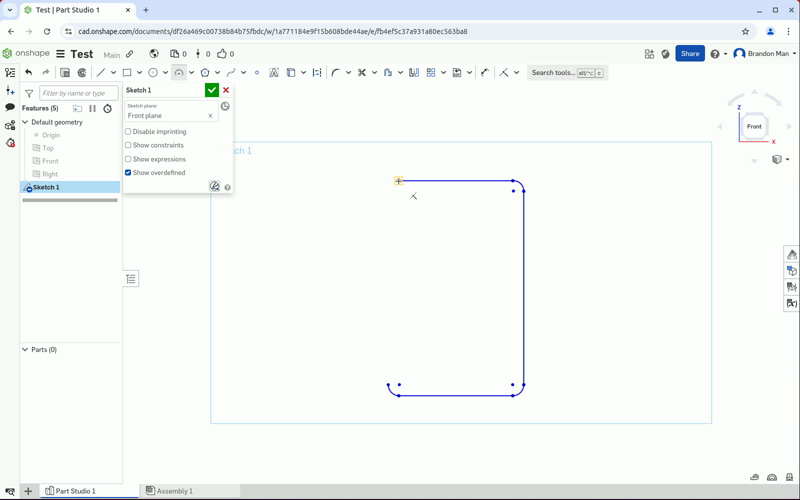
click(398, 180)
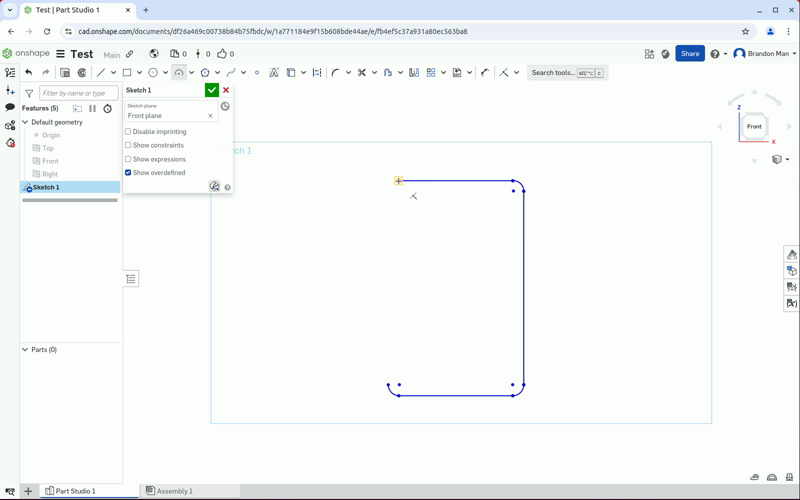
key_down(shift)
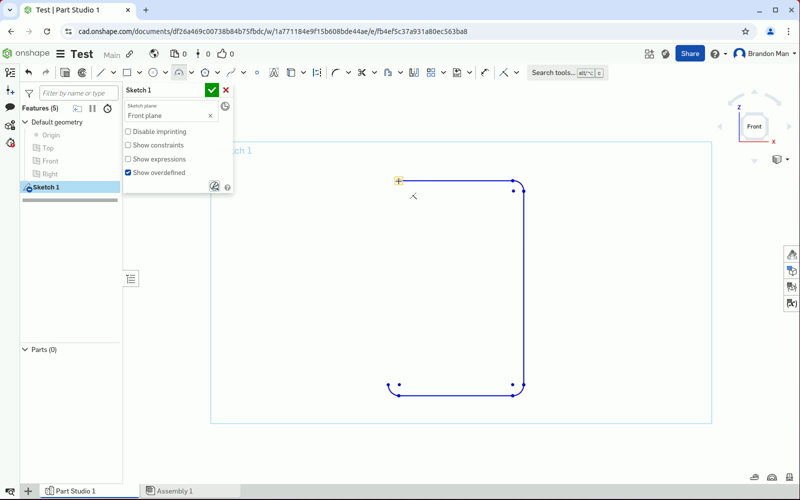
mouse_move(388, 191)
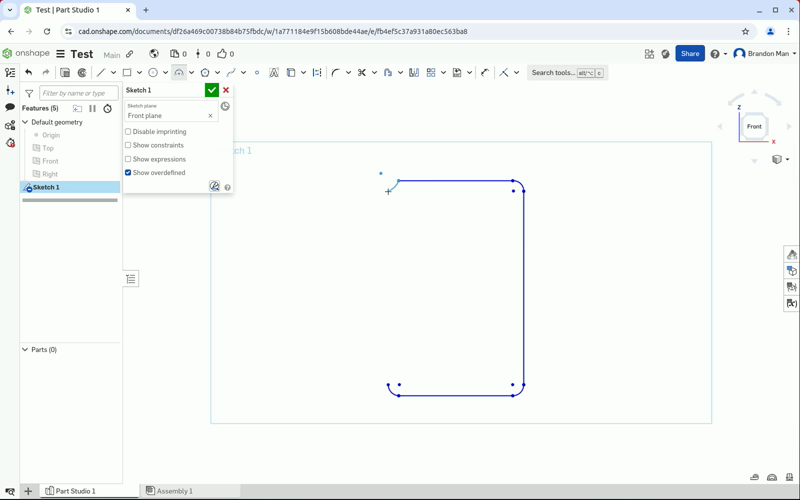
click(388, 191)
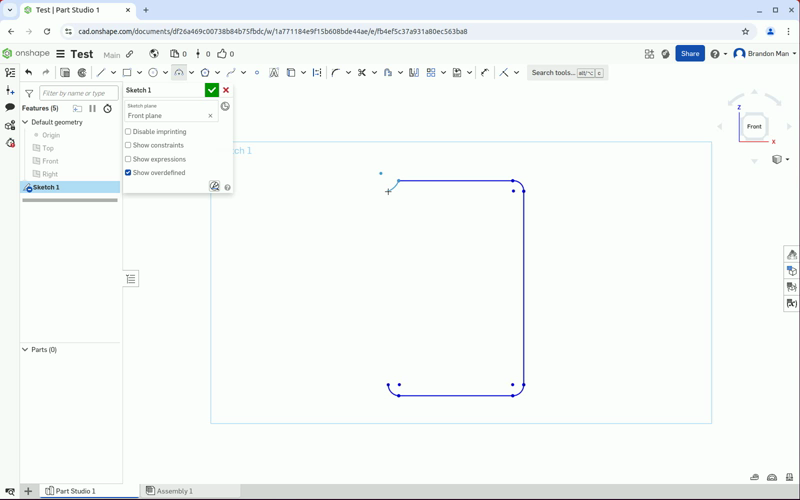
mouse_move(391, 183)
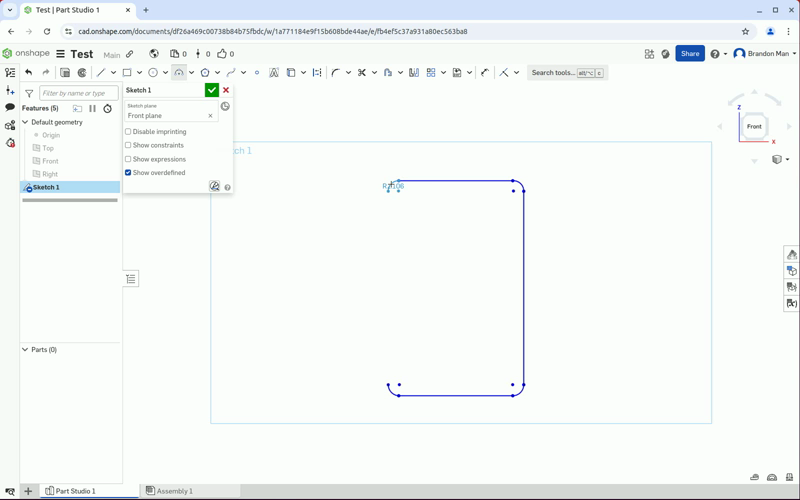
click(391, 183)
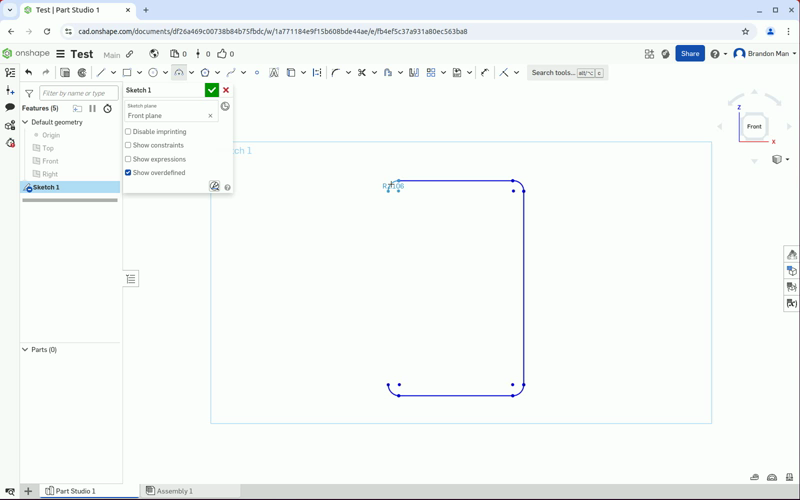
key_up(shift)
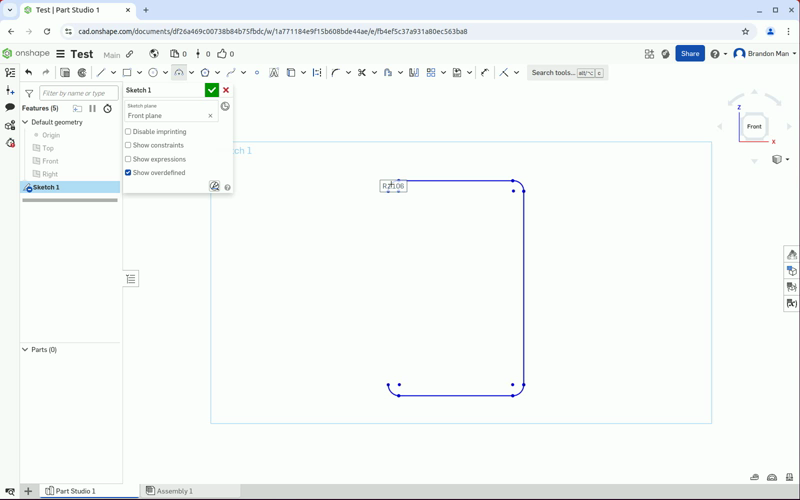
key(esc)
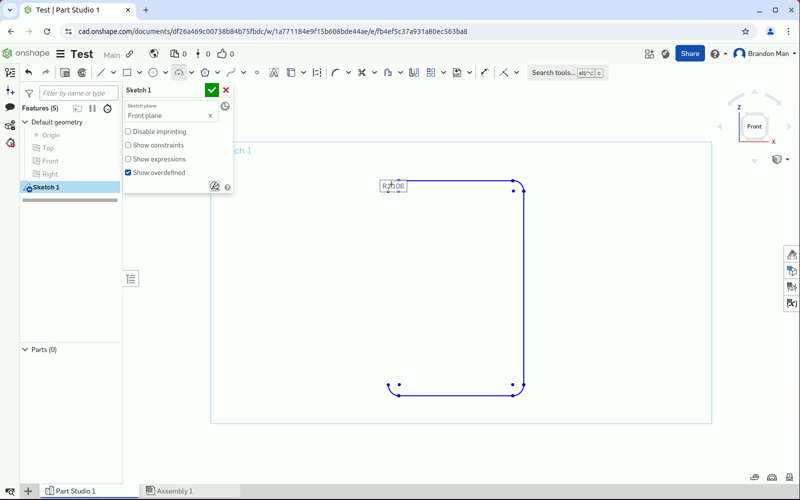
key(l)
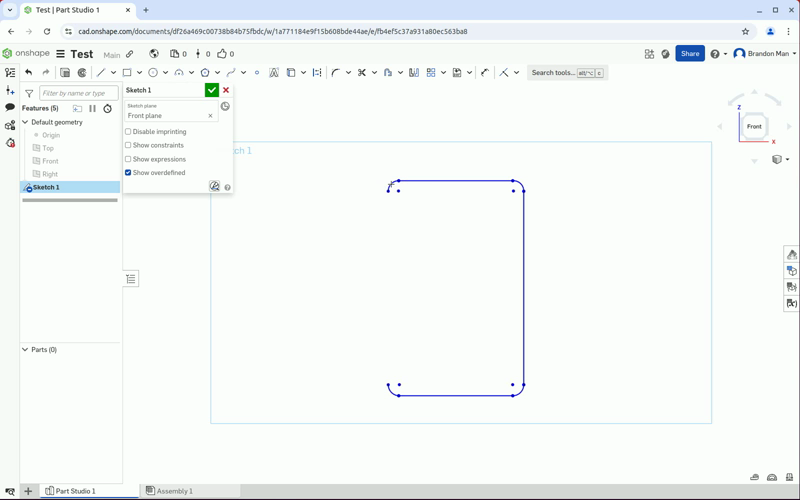
mouse_move(388, 191)
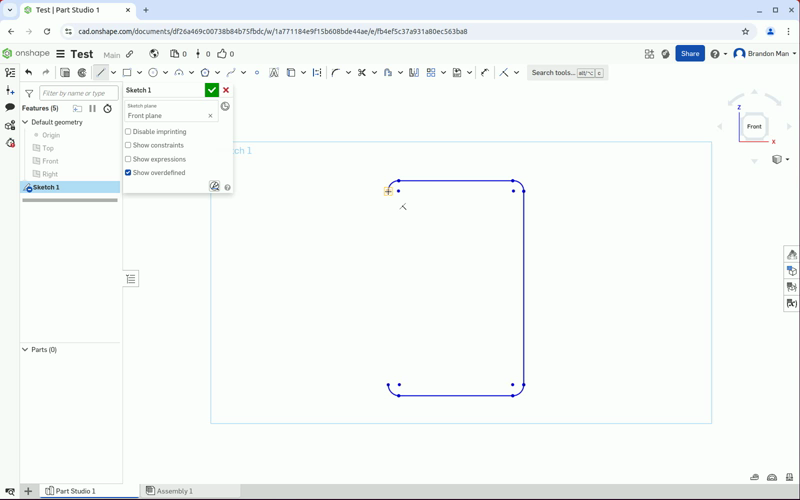
click(388, 191)
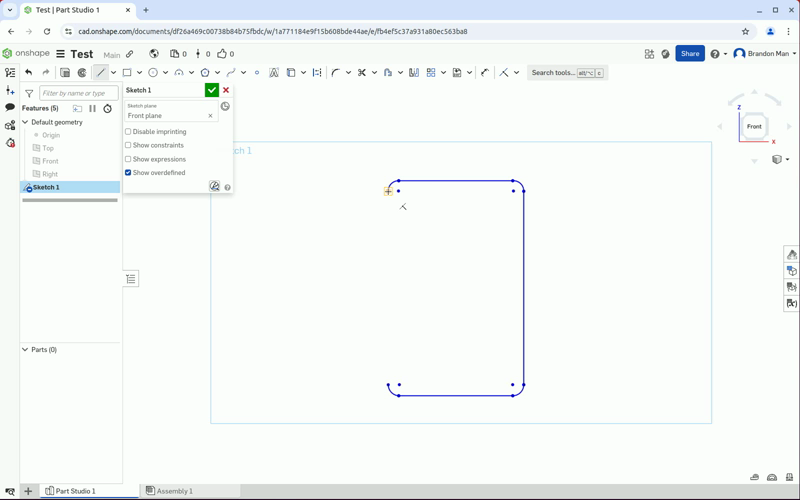
key_down(shift)
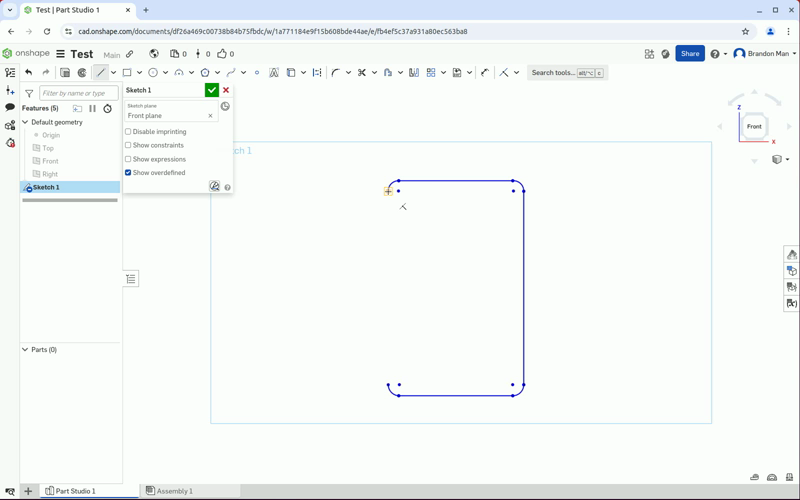
mouse_move(388, 384)
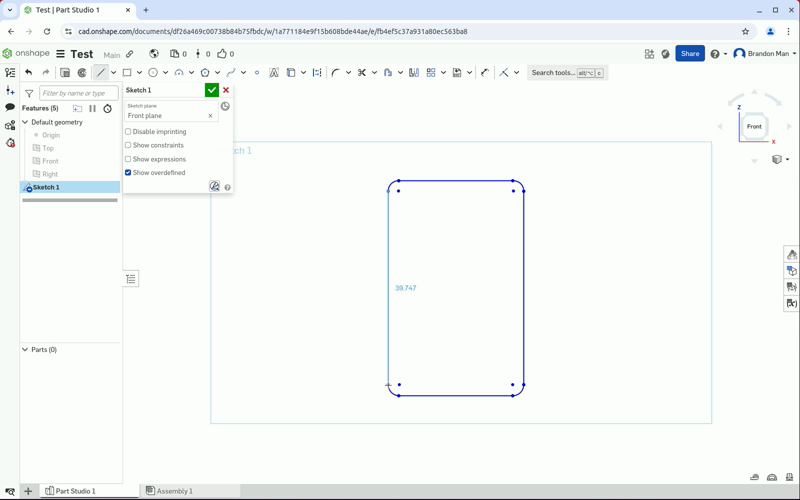
key_up(shift)
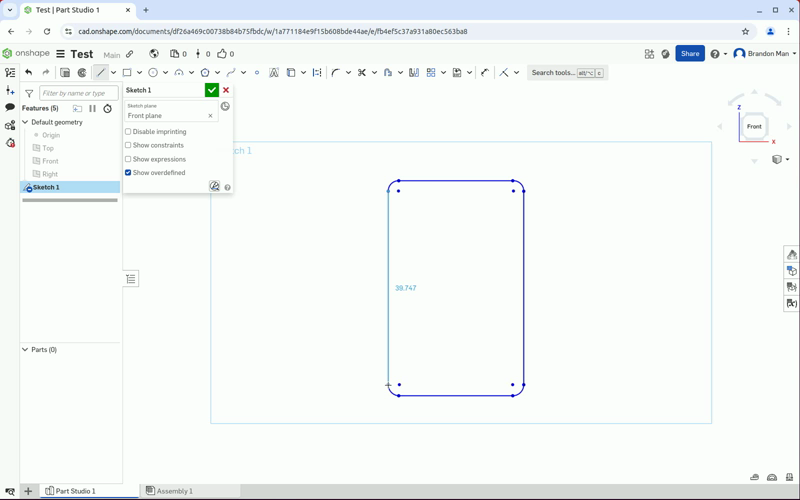
click(388, 384)
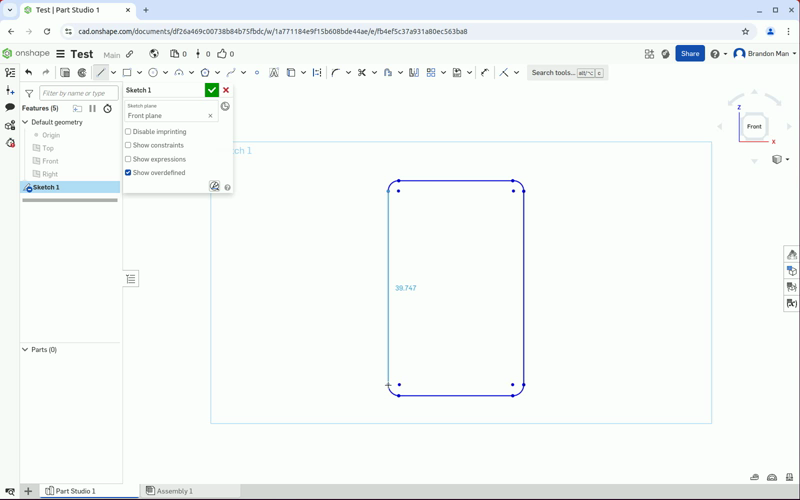
key(esc)
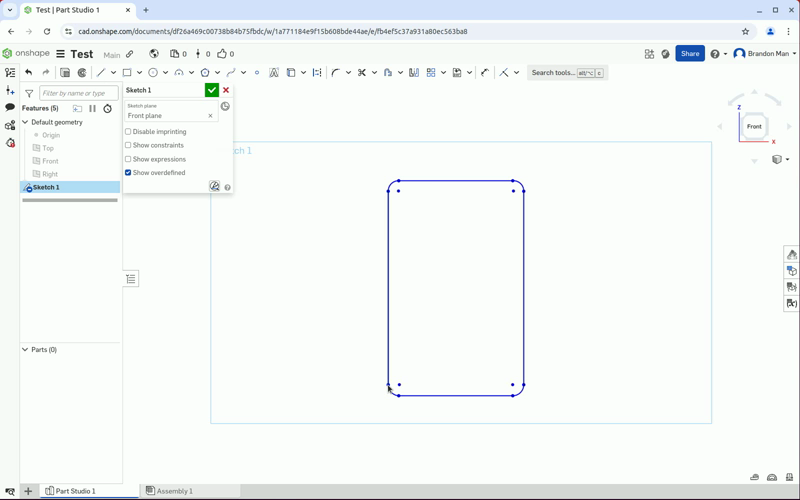
mouse_move(491, 355)
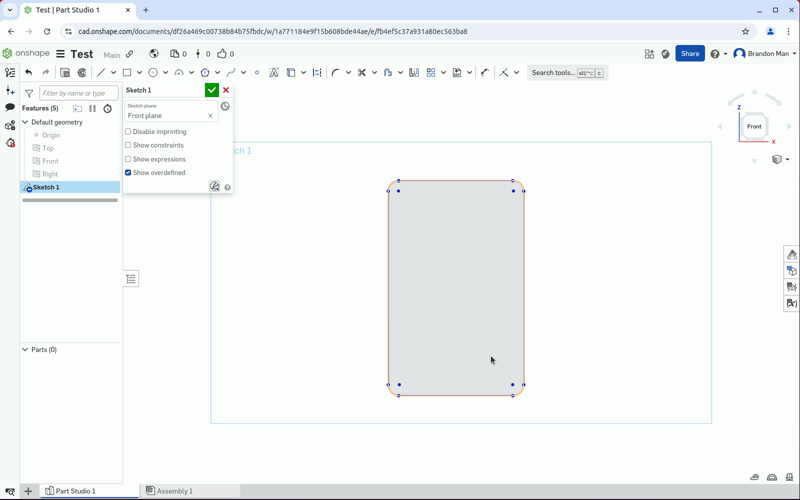
click(491, 355)
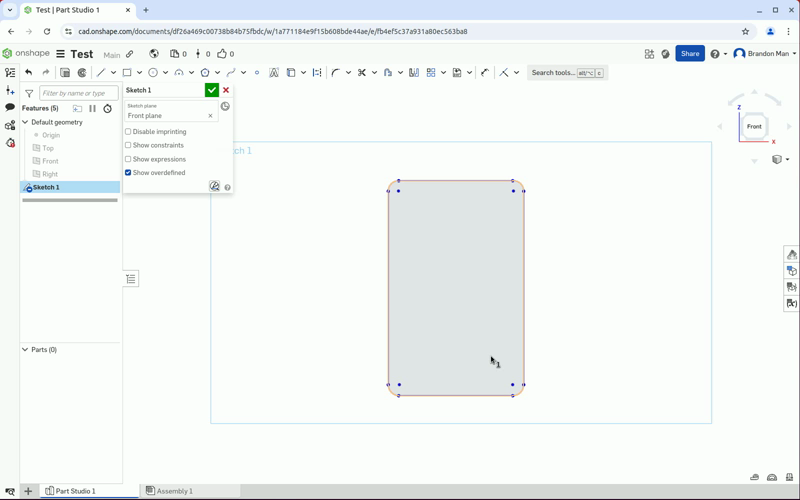
mouse_move(73, 352)
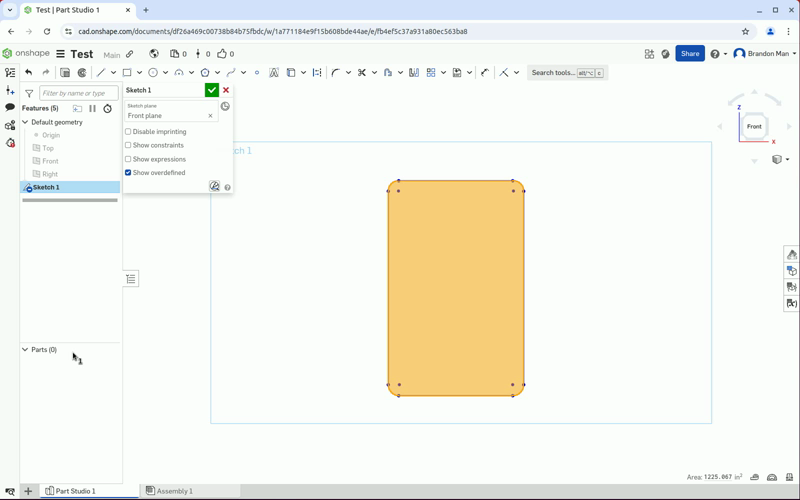
key(shift+y)
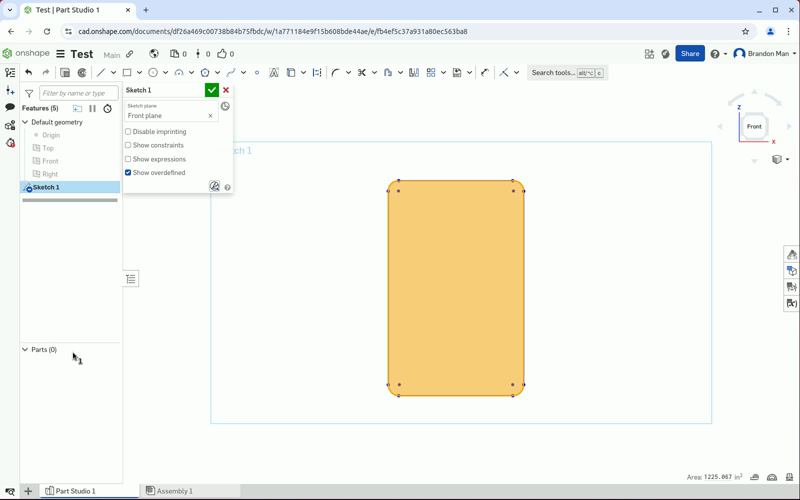
key(shift+e)
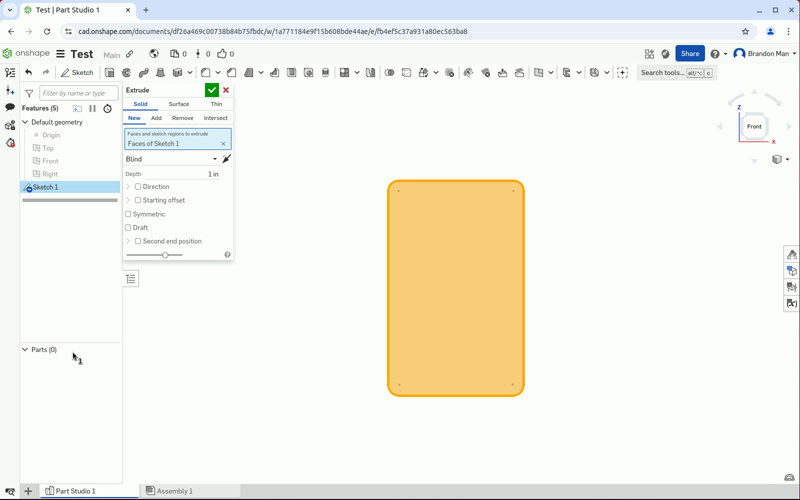
mouse_move(143, 106)
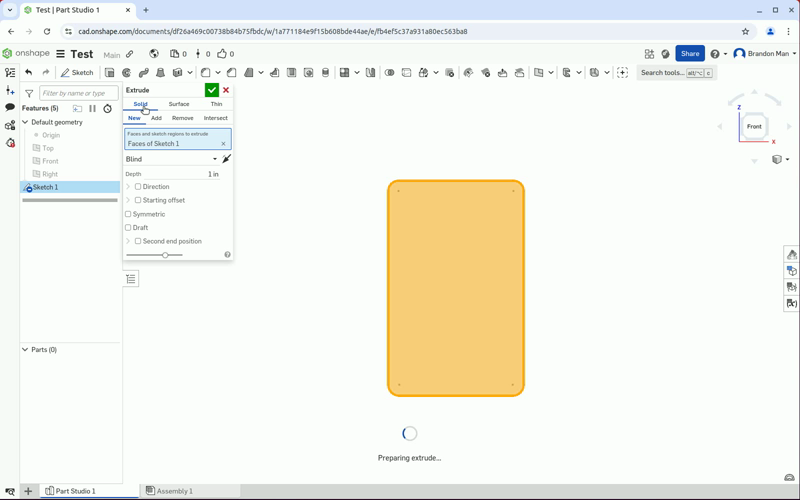
click(143, 106)
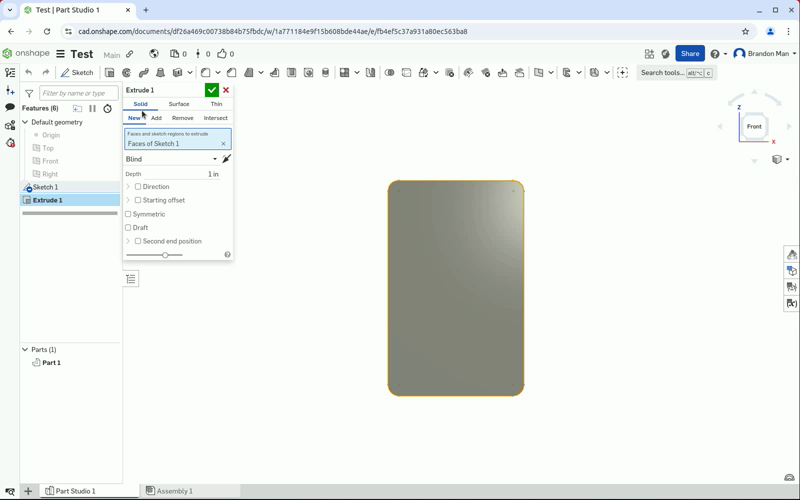
mouse_move(137, 120)
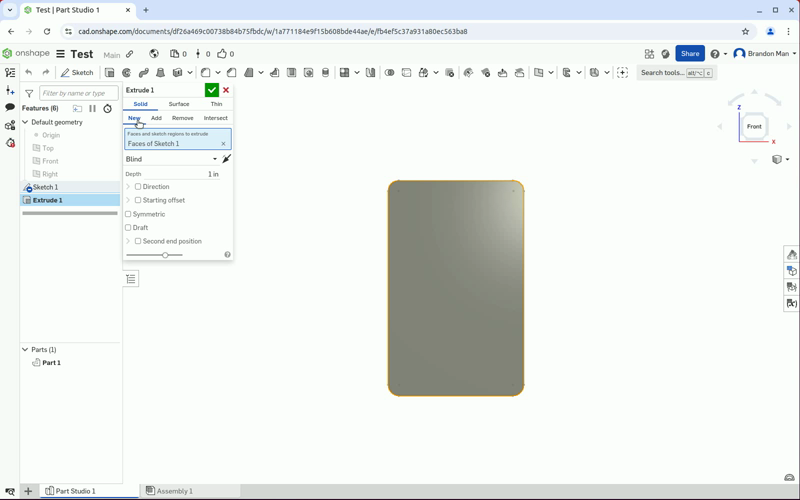
click(137, 120)
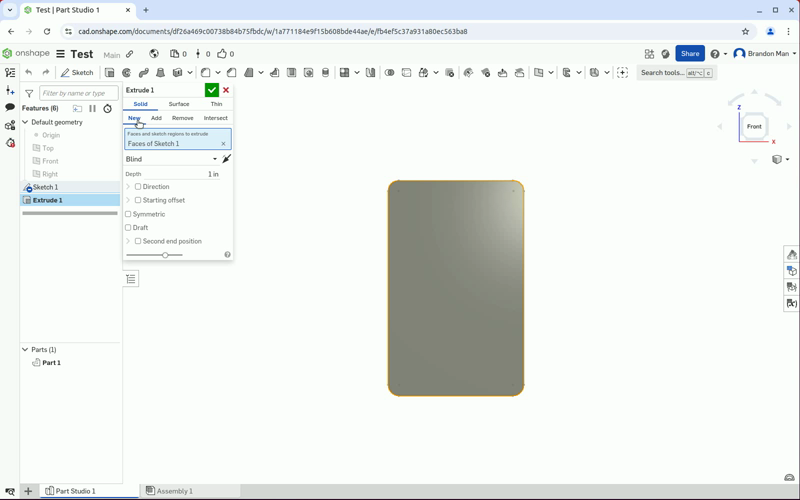
key(tab, 4)
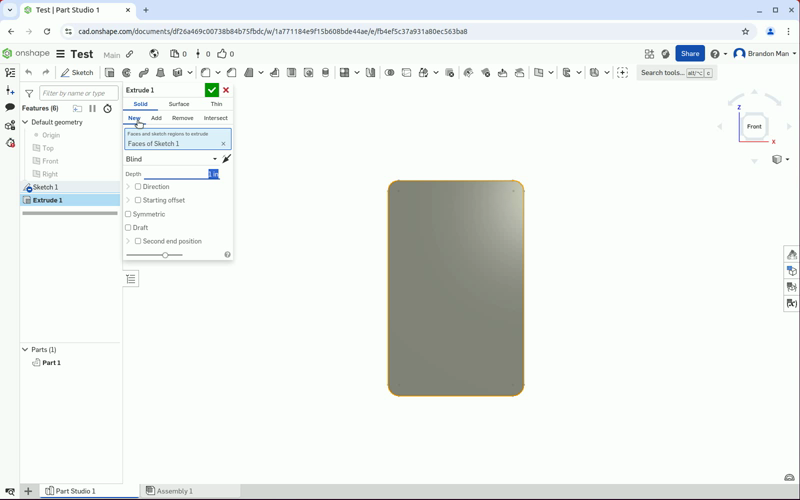
text(12.517)
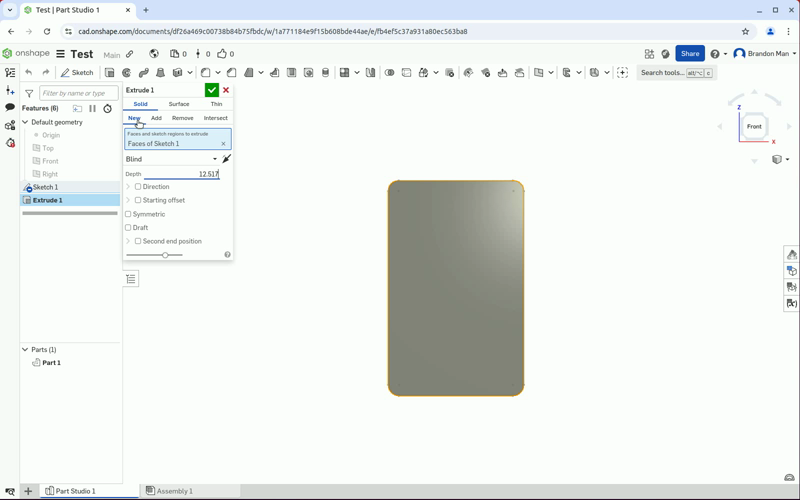
key(enter)
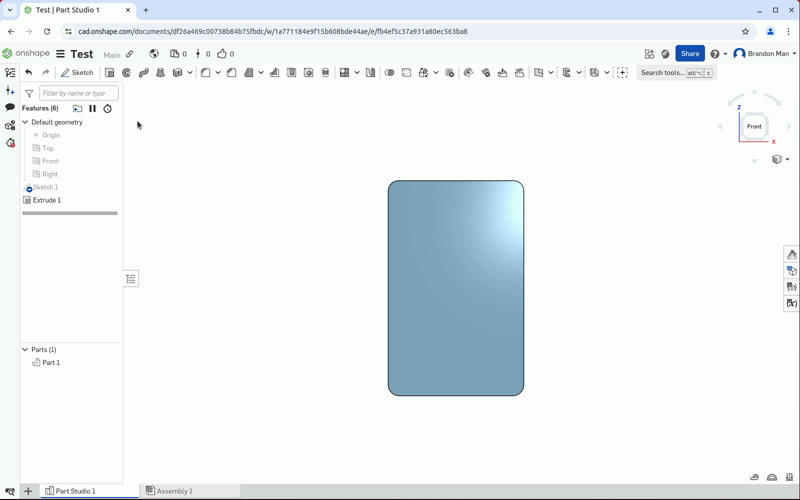
key(shift+h)
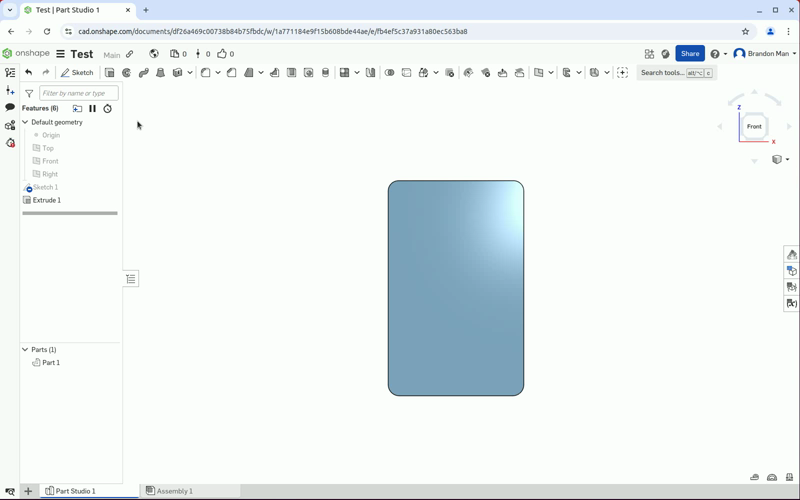
key(shift+h)
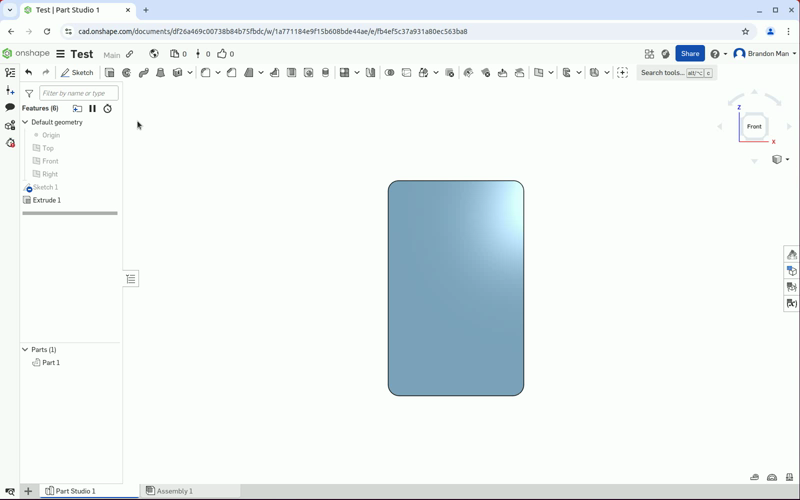
mouse_move(73, 189)
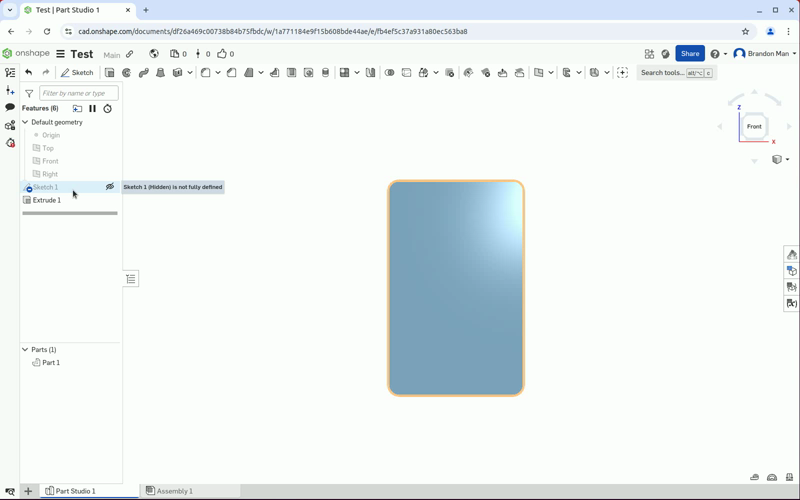
click(73, 189)
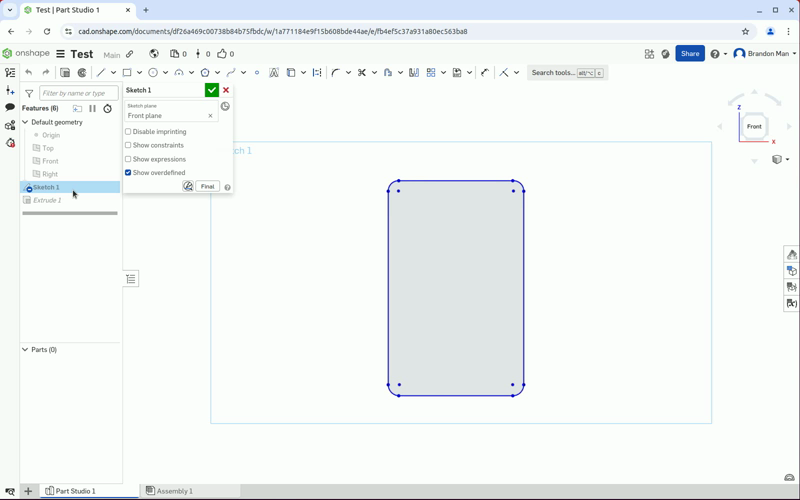
mouse_move(229, 92)
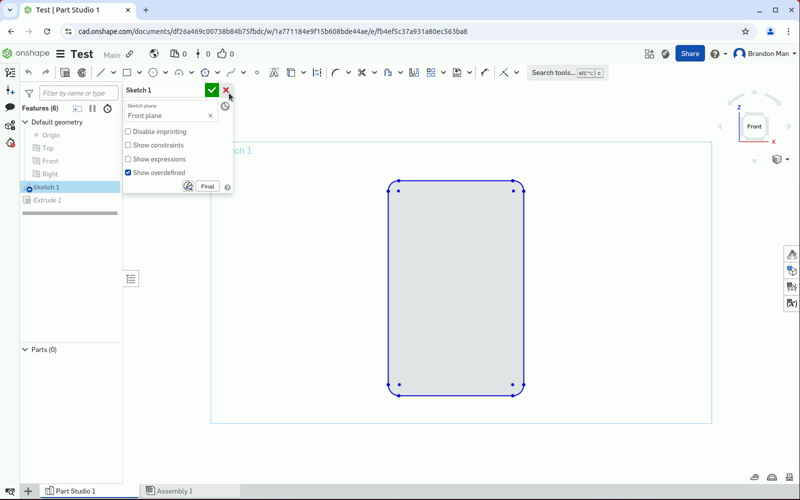
click(229, 92)
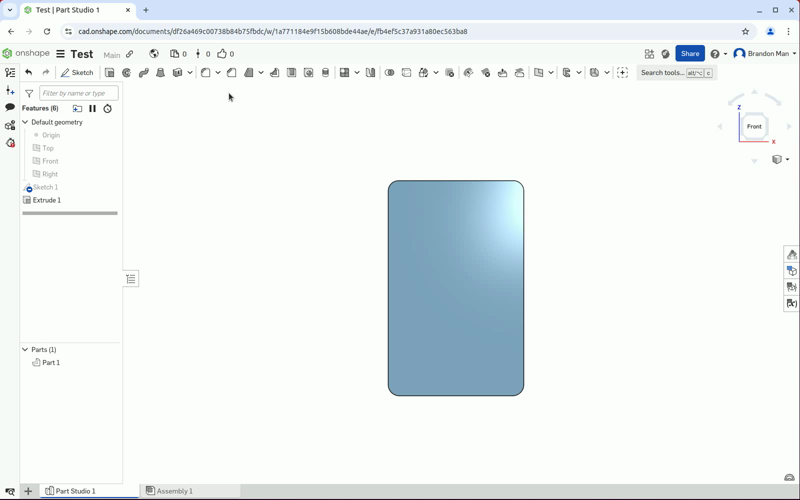
mouse_move(541, 75)
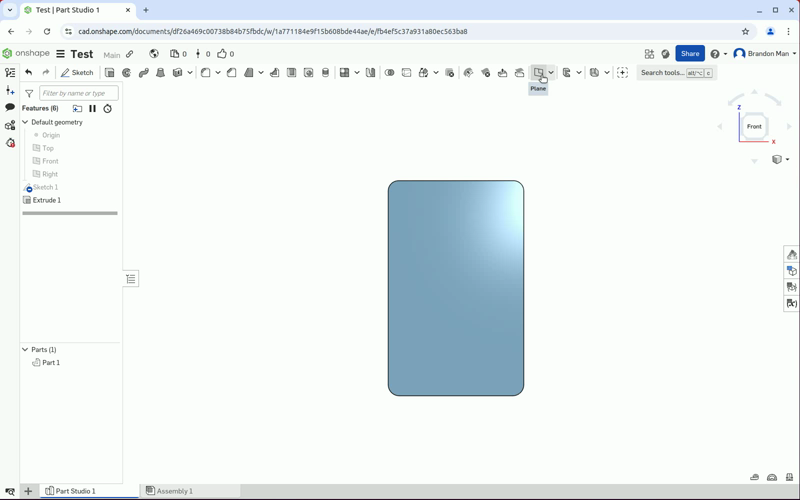
click(541, 75)
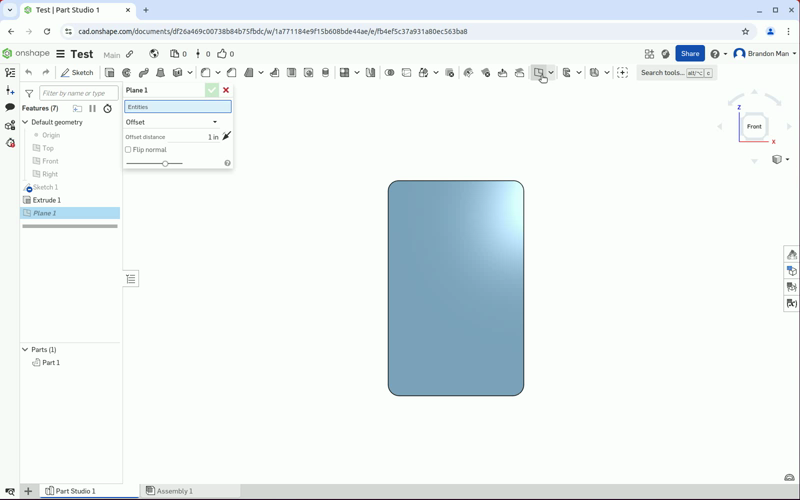
mouse_move(73, 163)
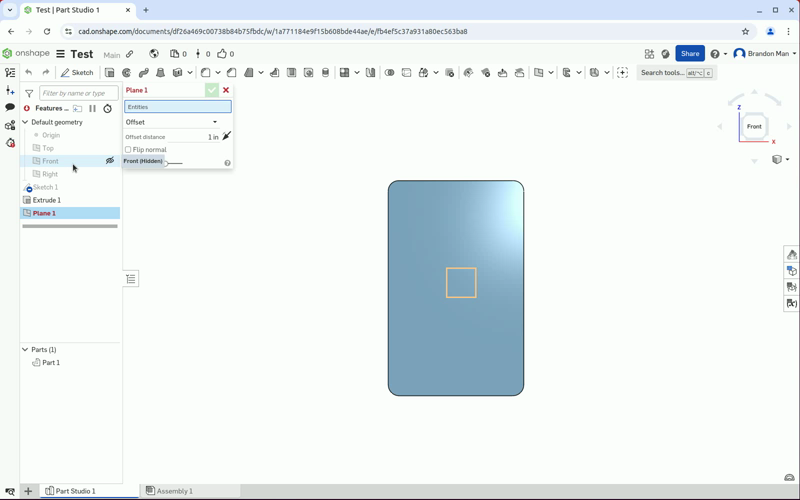
click(73, 163)
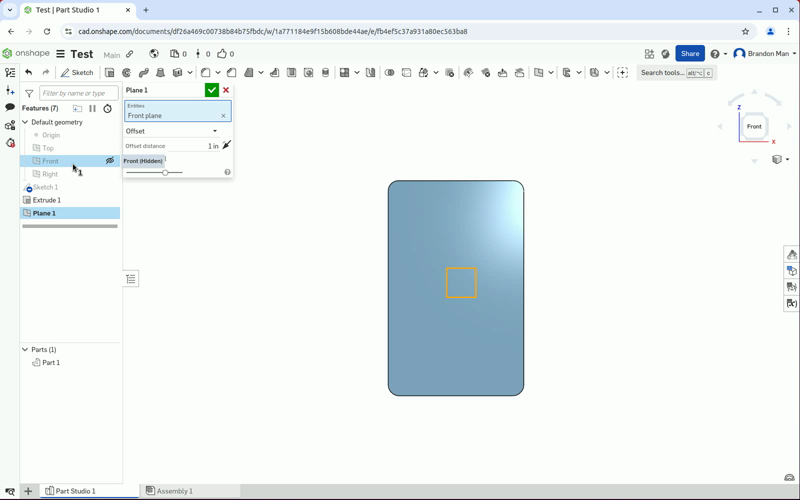
key(tab, 2)
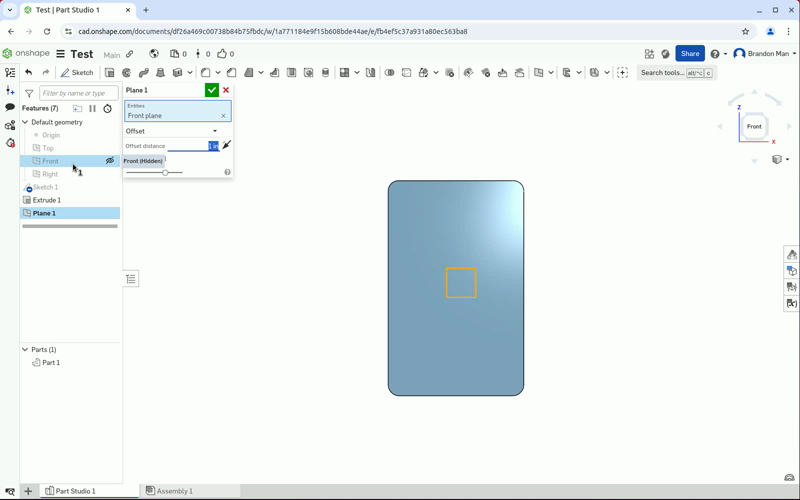
text(12.509)
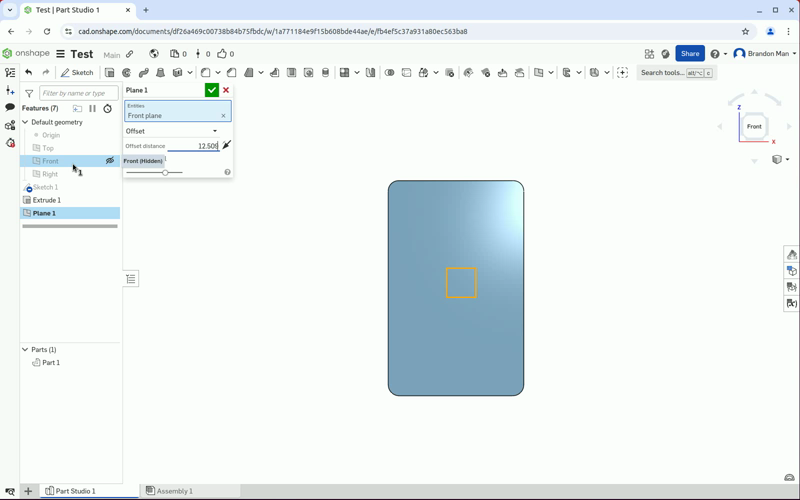
key(enter, 2)
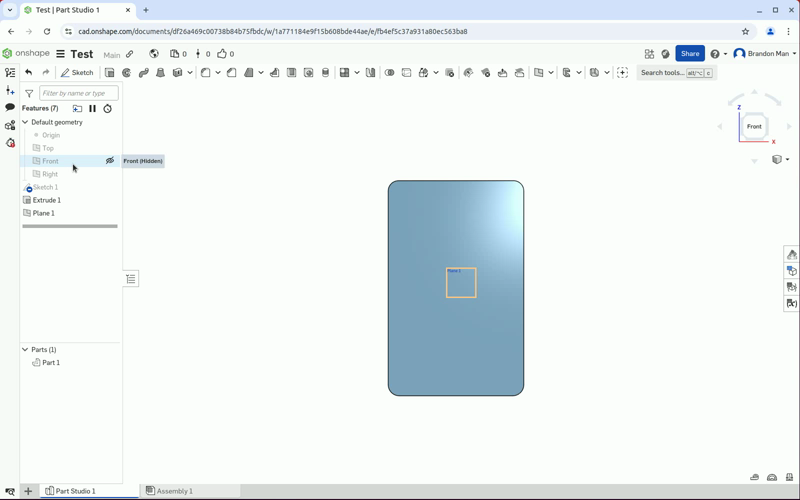
key(shift+s)
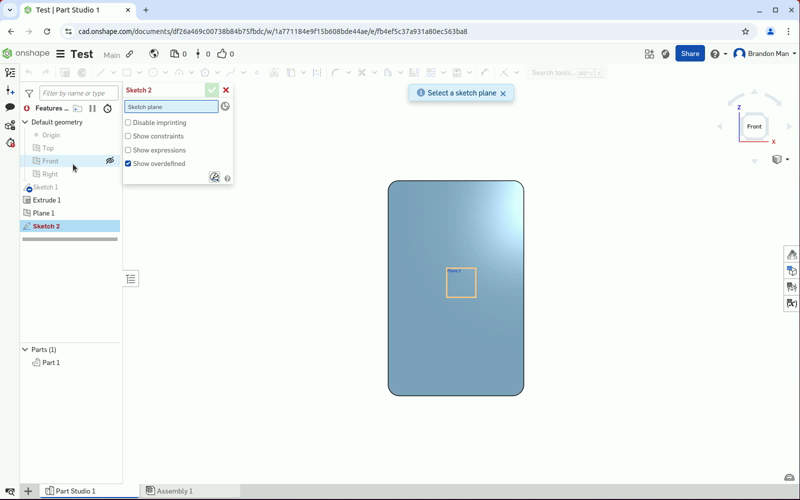
mouse_move(73, 215)
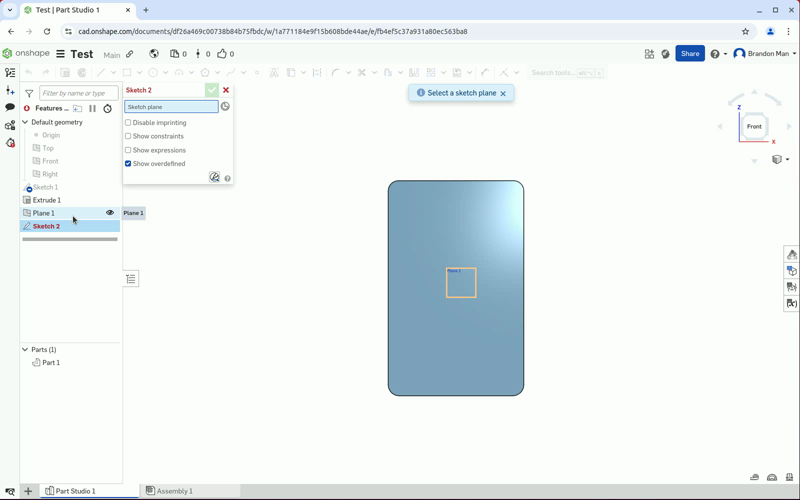
click(73, 215)
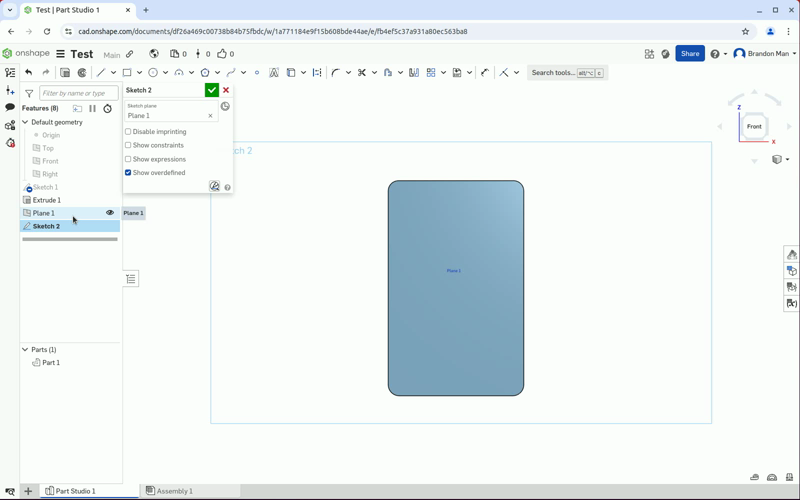
mouse_move(73, 352)
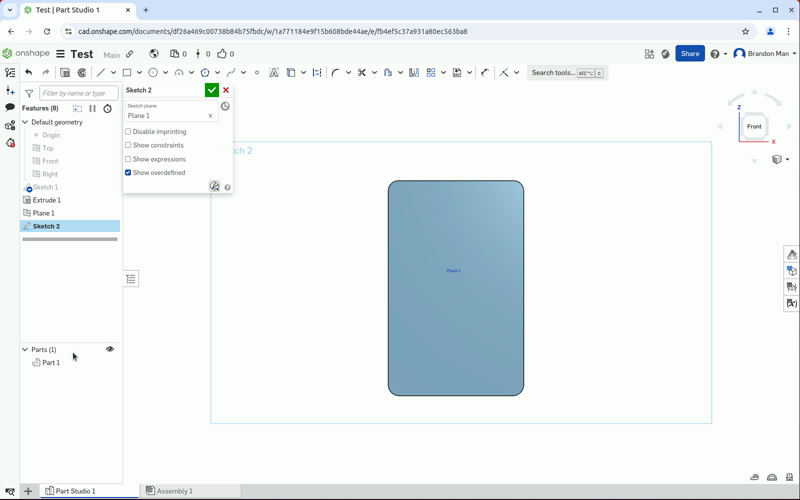
key(y)
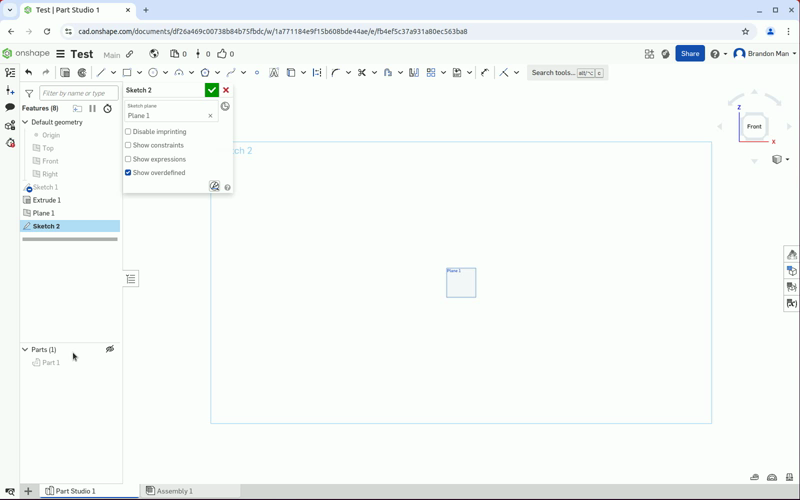
key(a)
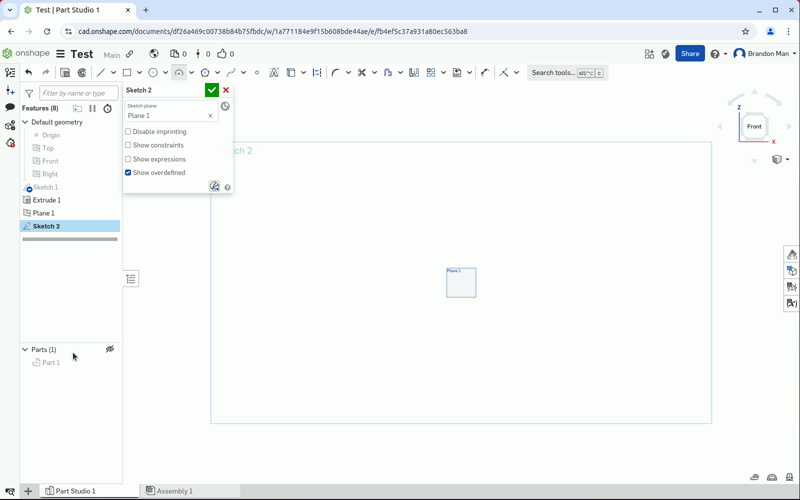
key_down(shift)
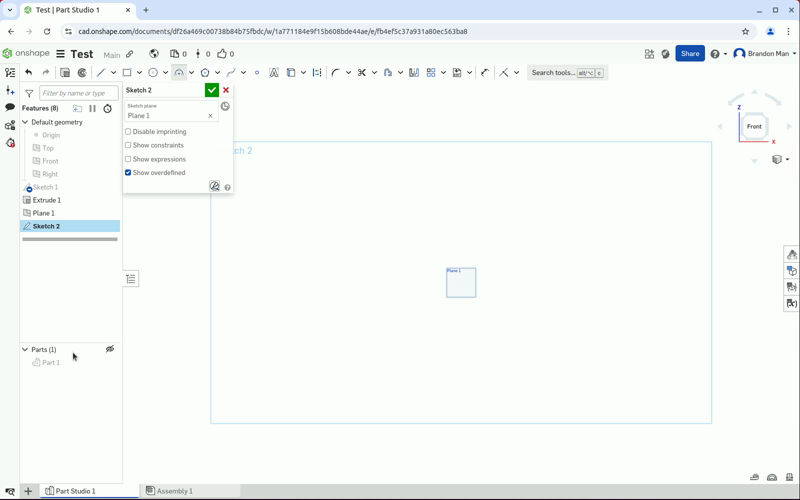
mouse_move(388, 384)
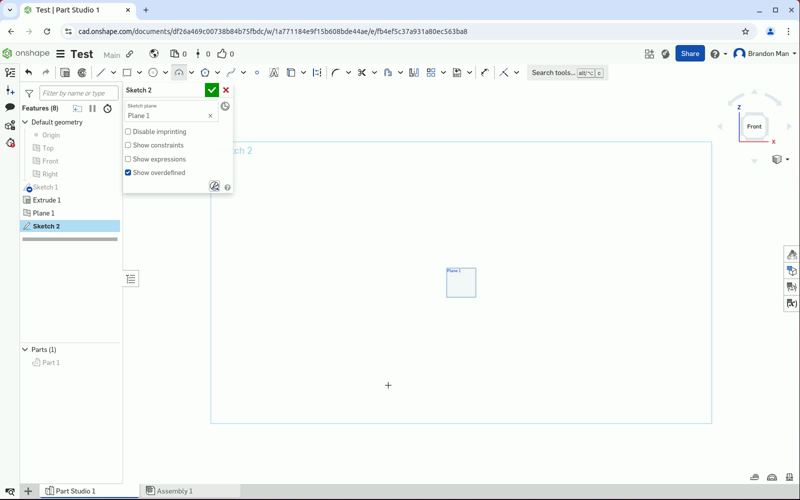
click(388, 384)
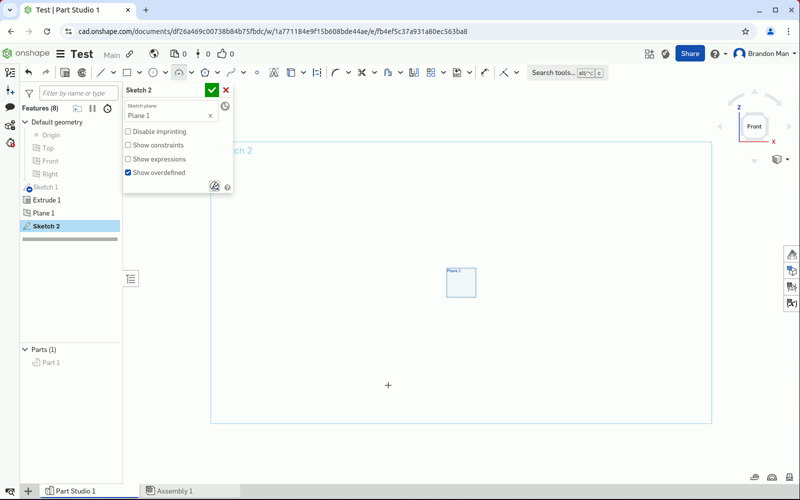
key_up(shift)
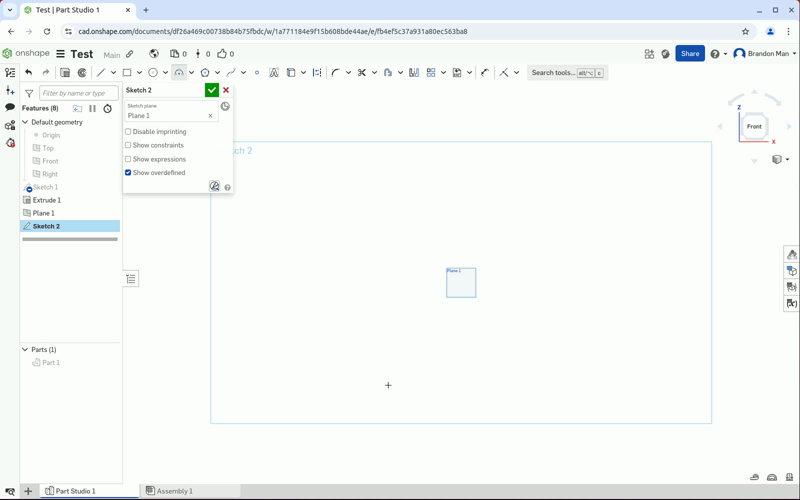
key_down(shift)
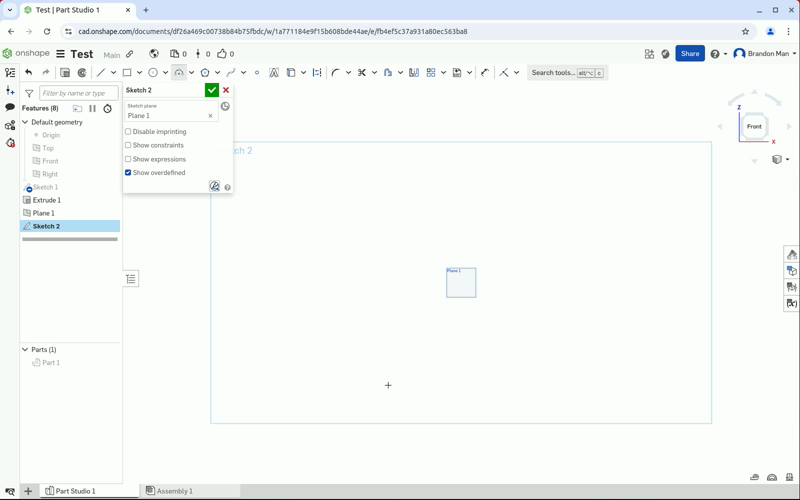
mouse_move(398, 395)
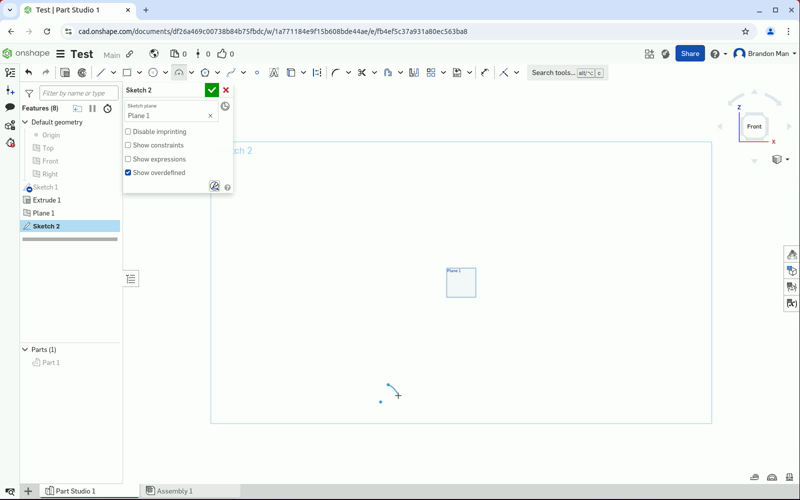
click(398, 395)
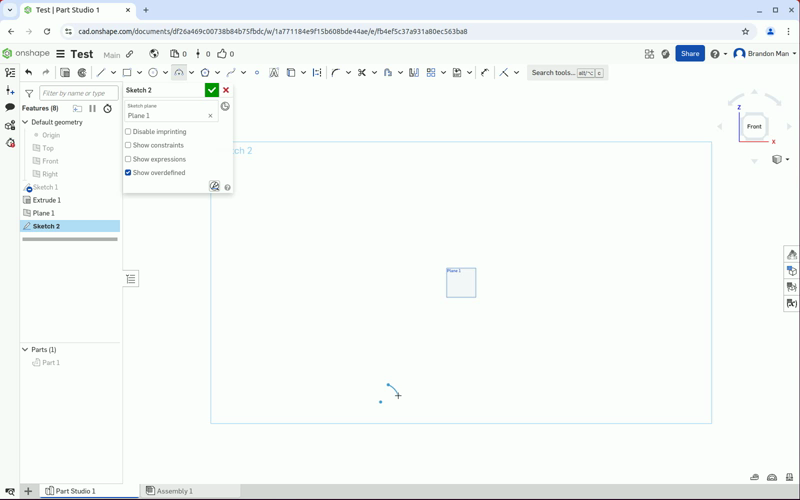
mouse_move(391, 392)
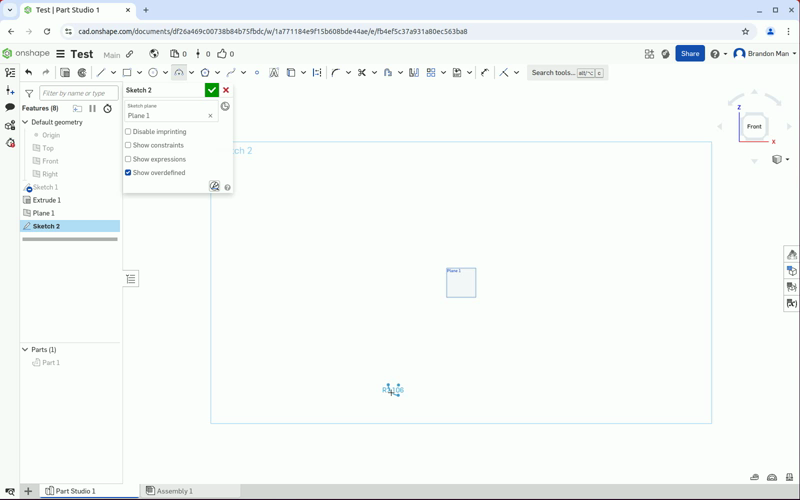
click(391, 392)
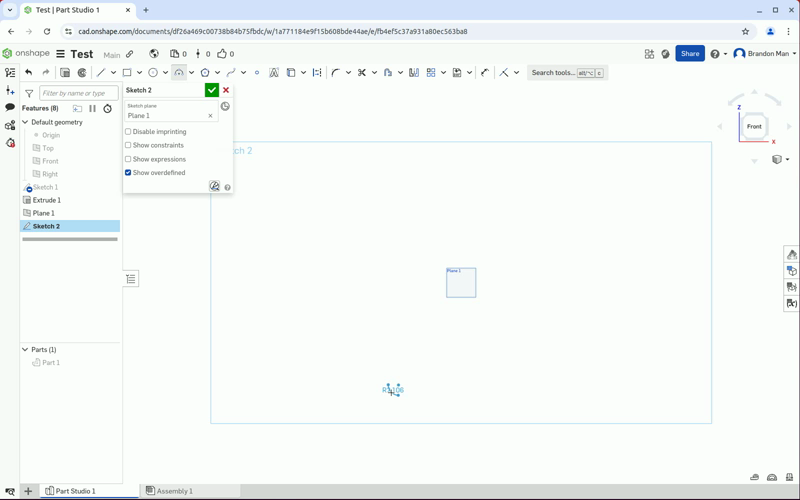
key_up(shift)
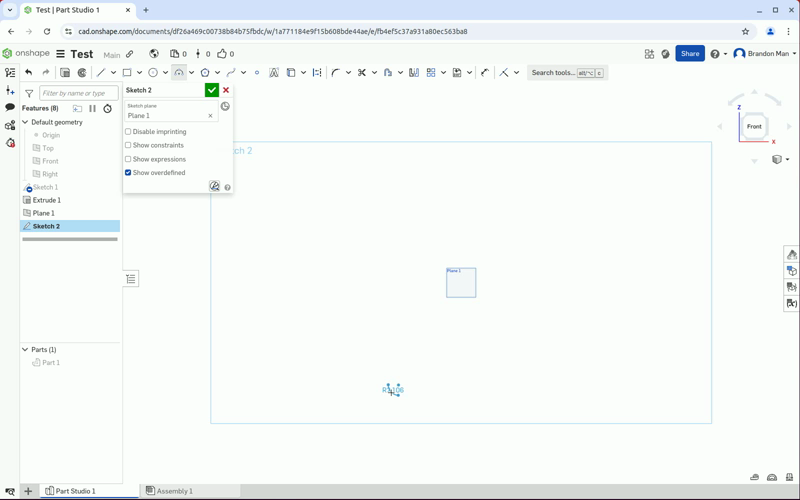
key(esc)
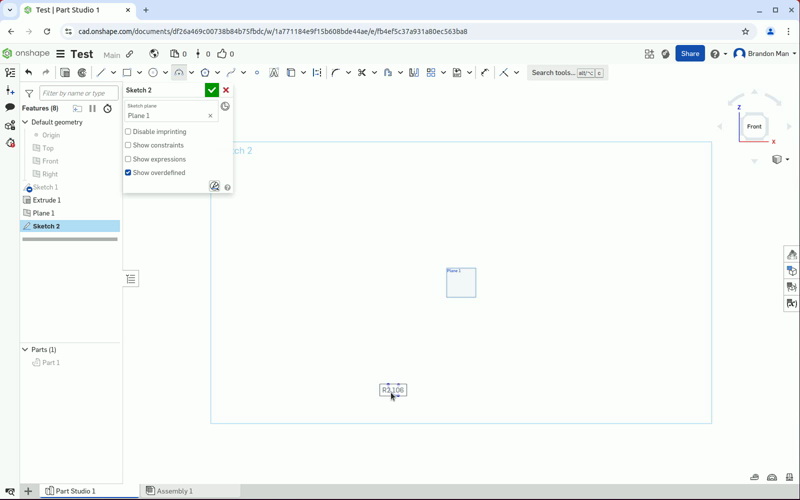
key(l)
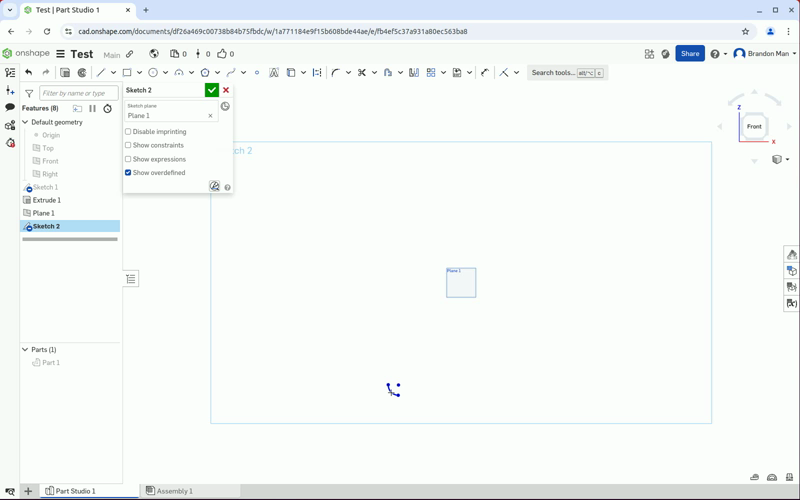
mouse_move(398, 395)
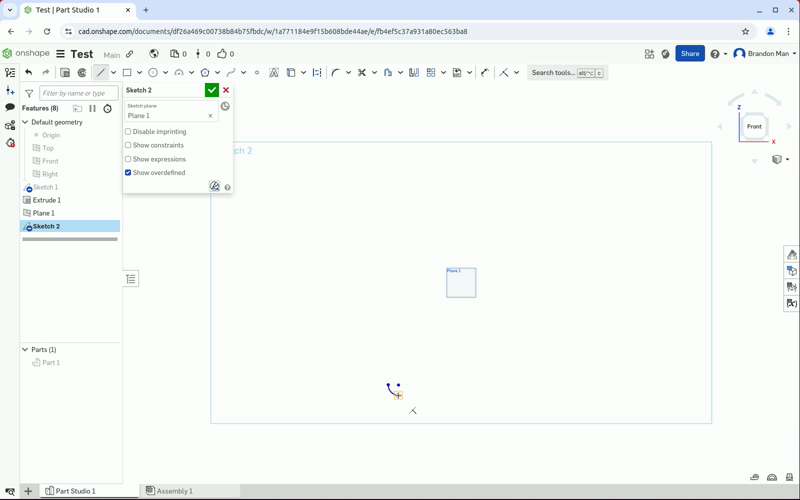
click(398, 395)
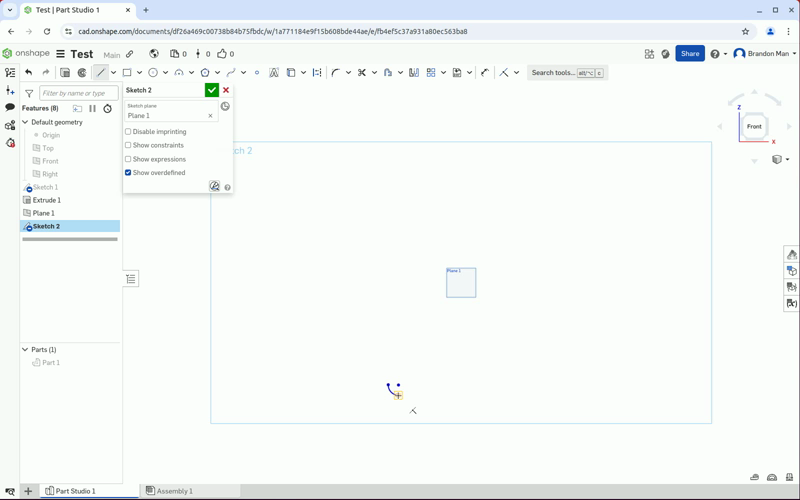
key_down(shift)
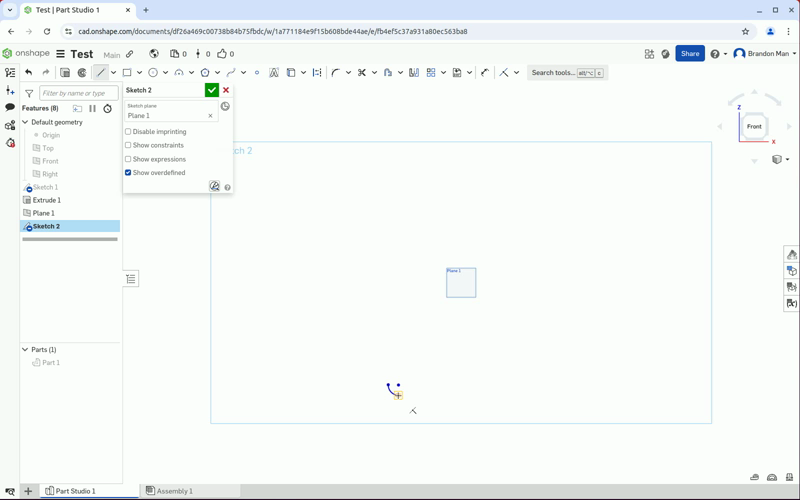
mouse_move(515, 395)
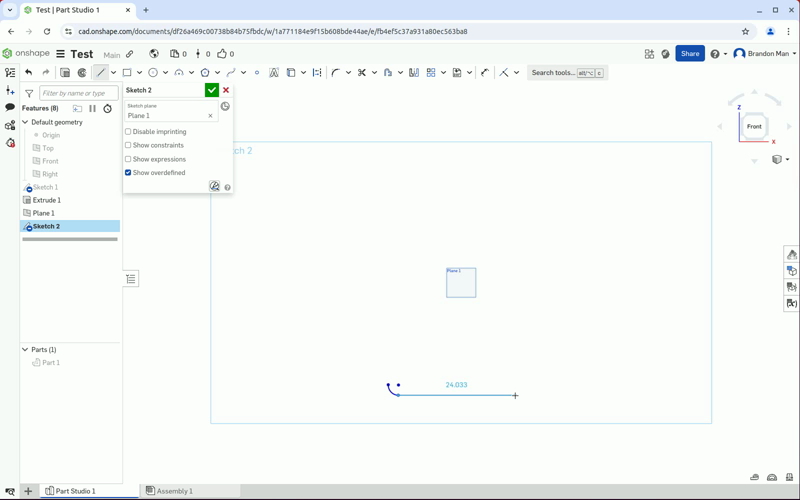
click(515, 395)
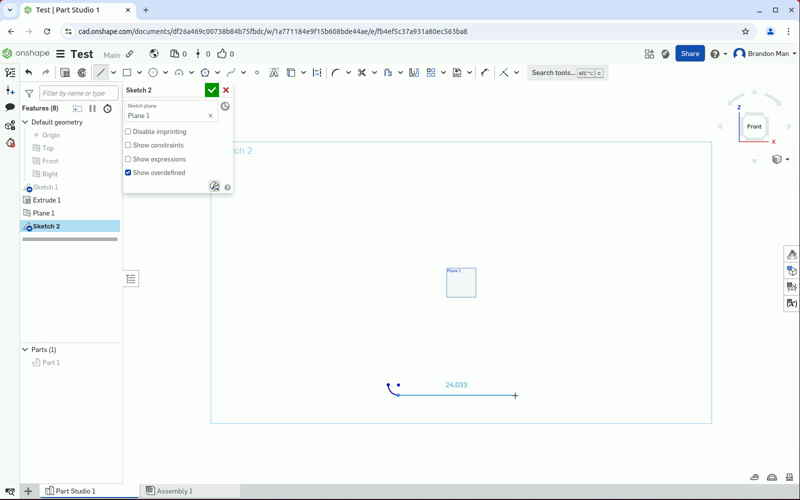
key_up(shift)
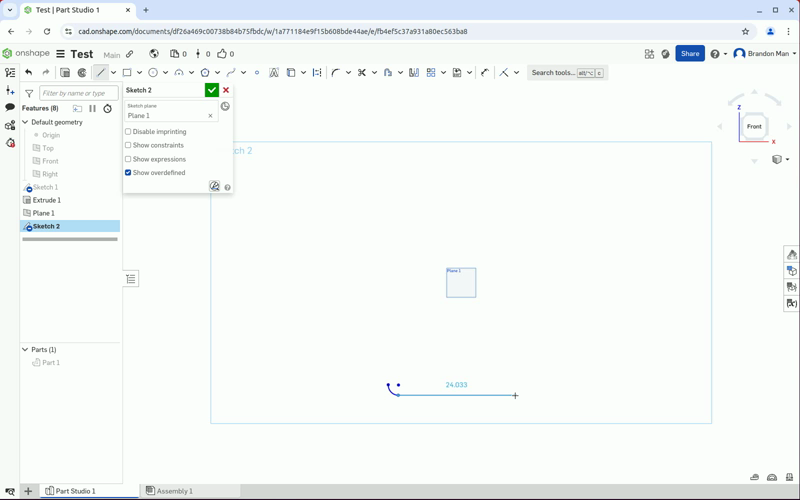
key(esc)
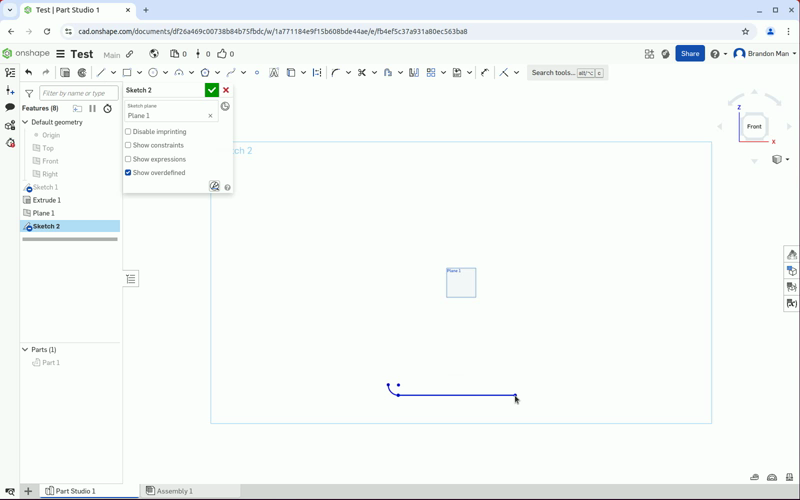
key(a)
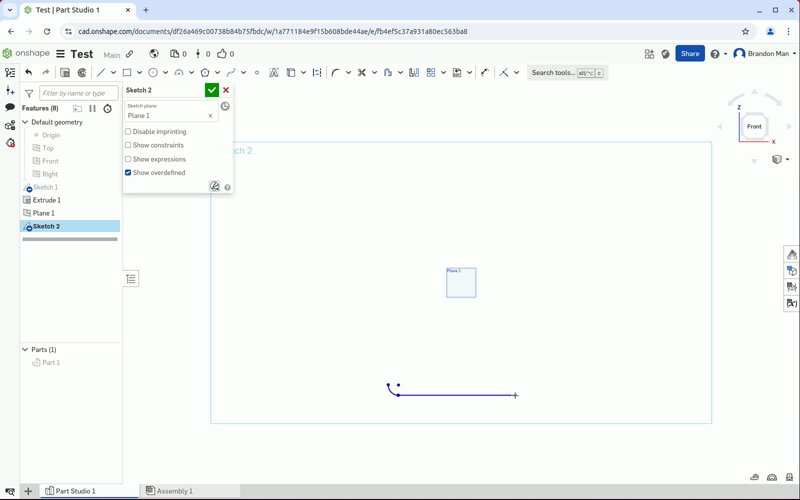
mouse_move(515, 395)
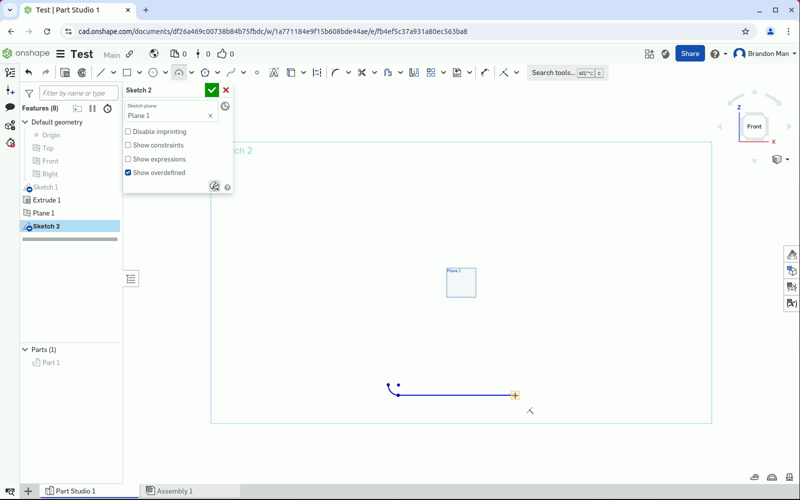
click(515, 395)
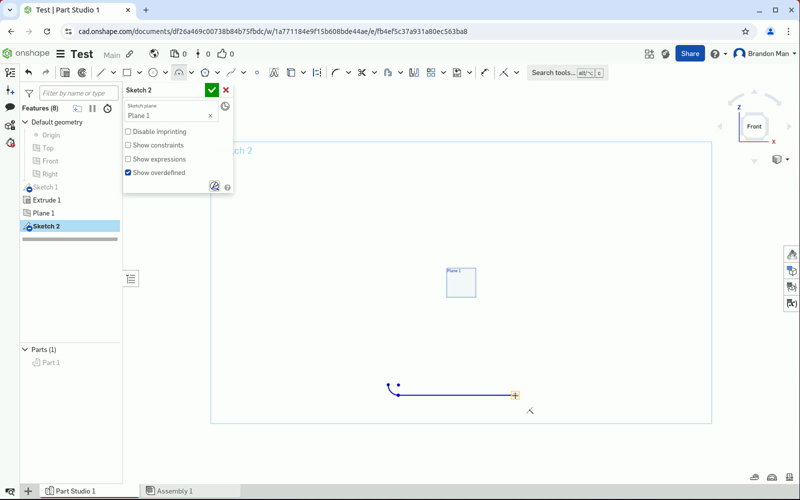
key_down(shift)
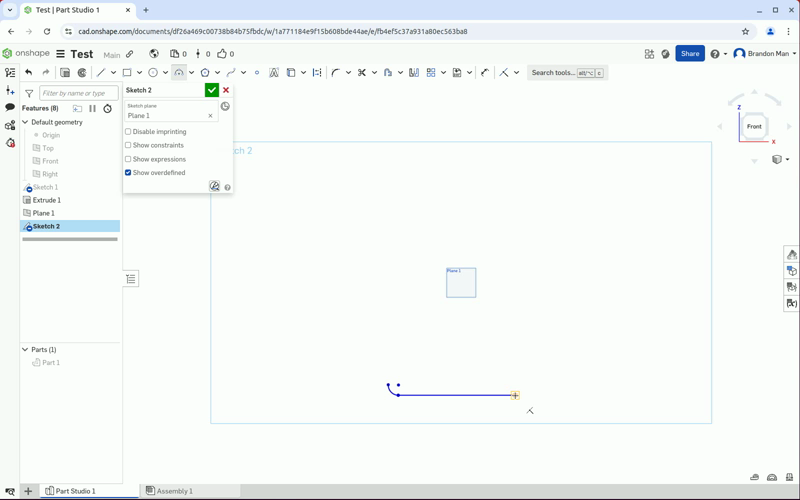
mouse_move(525, 384)
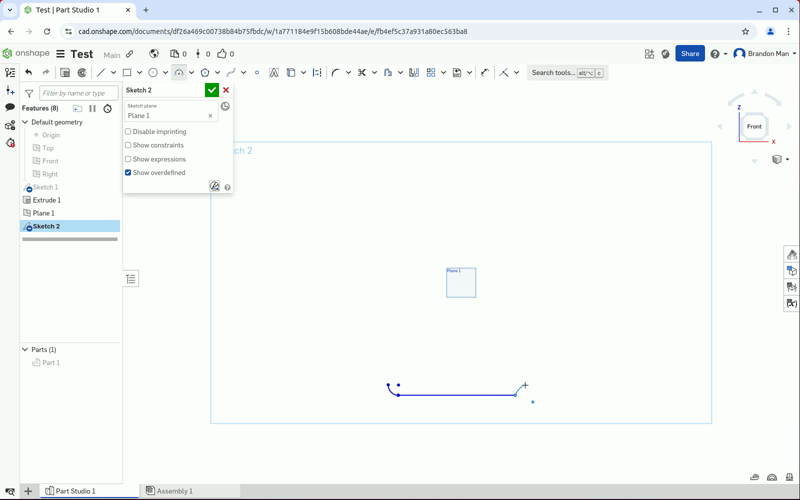
click(525, 384)
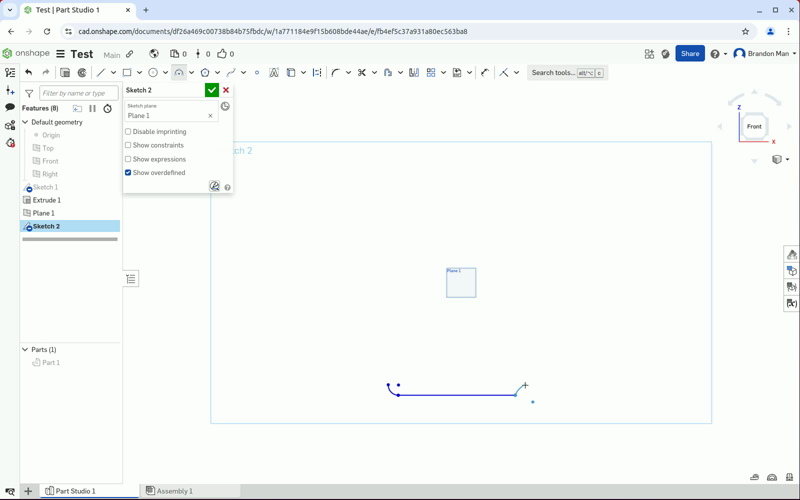
mouse_move(522, 392)
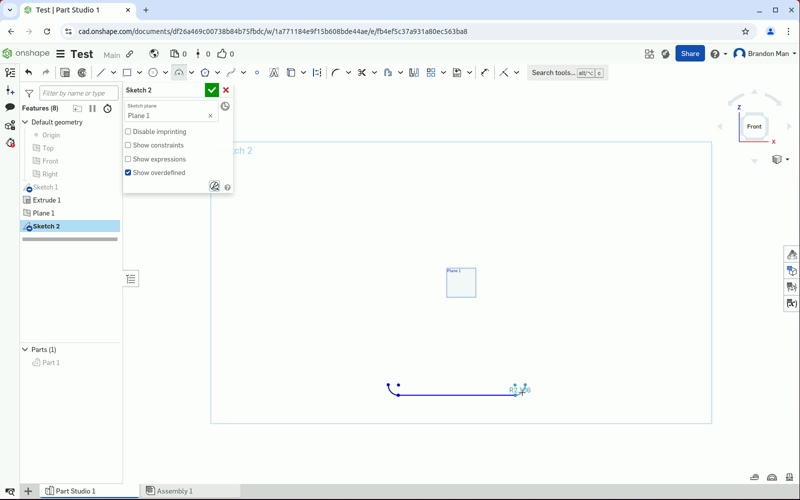
click(522, 392)
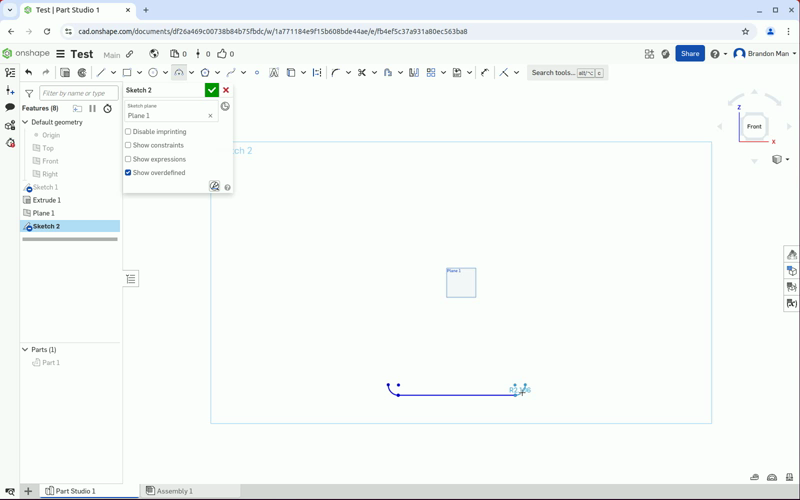
key_up(shift)
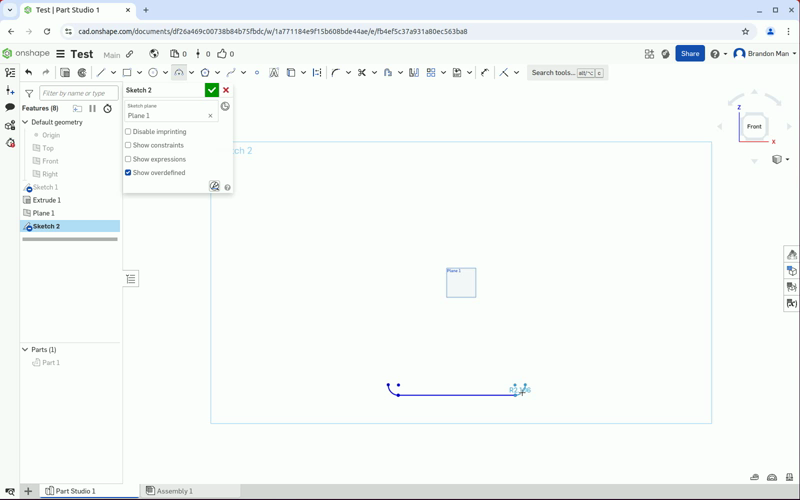
key(esc)
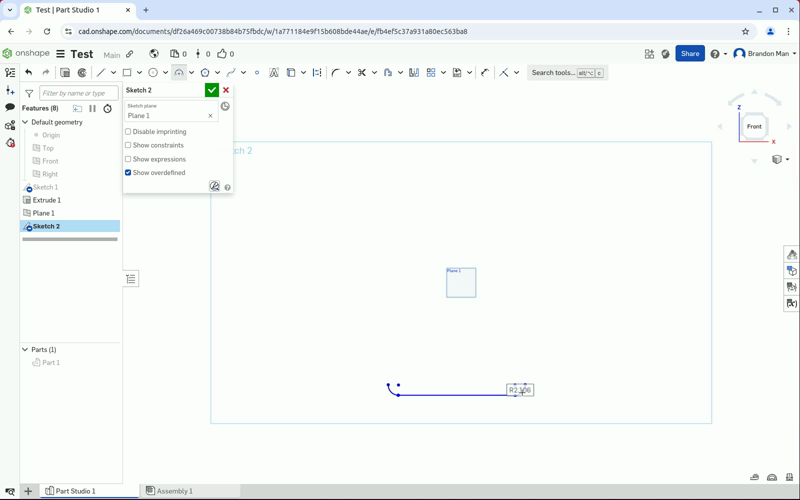
key(l)
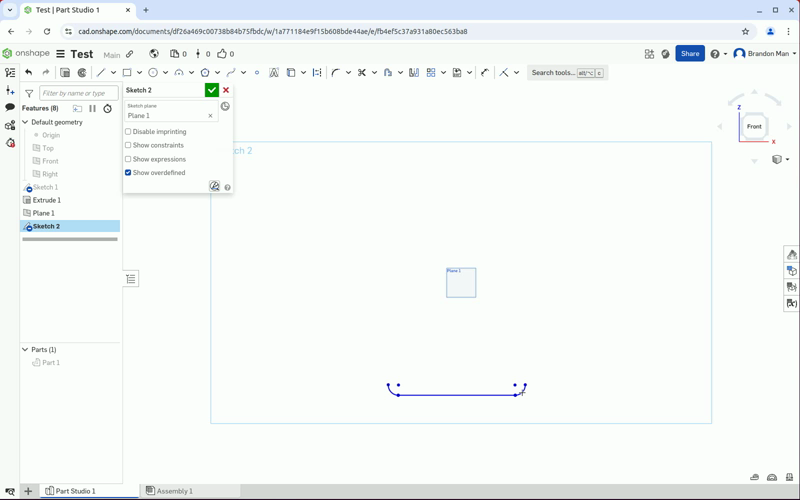
mouse_move(525, 384)
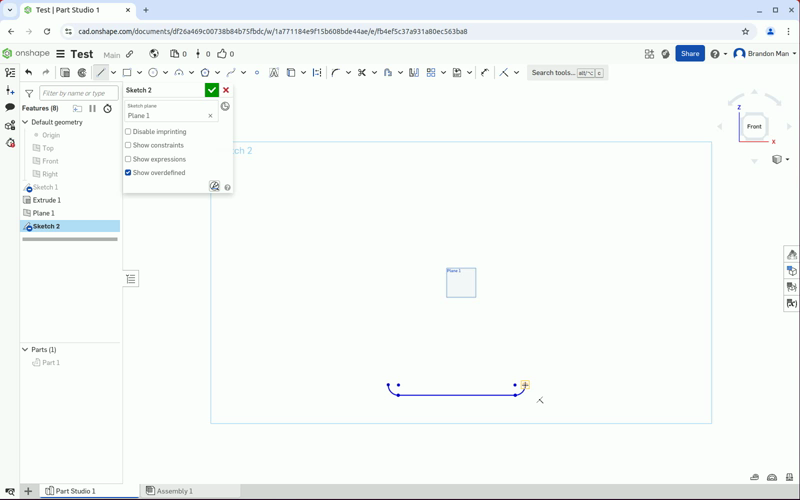
click(525, 384)
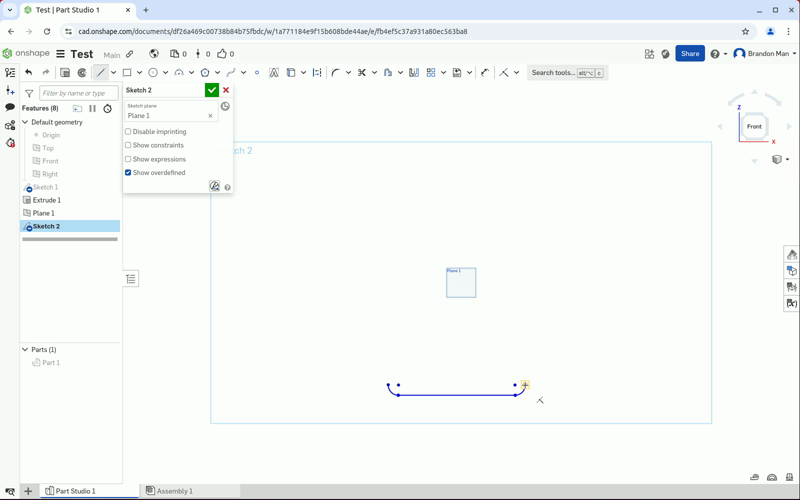
key_down(shift)
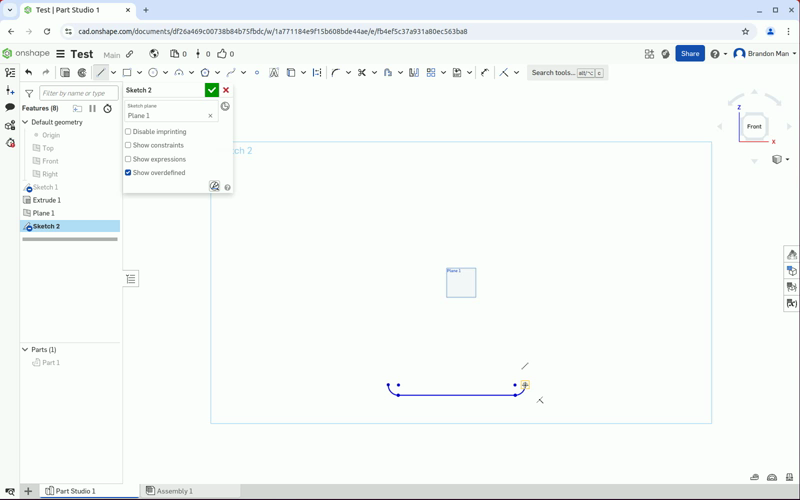
mouse_move(525, 282)
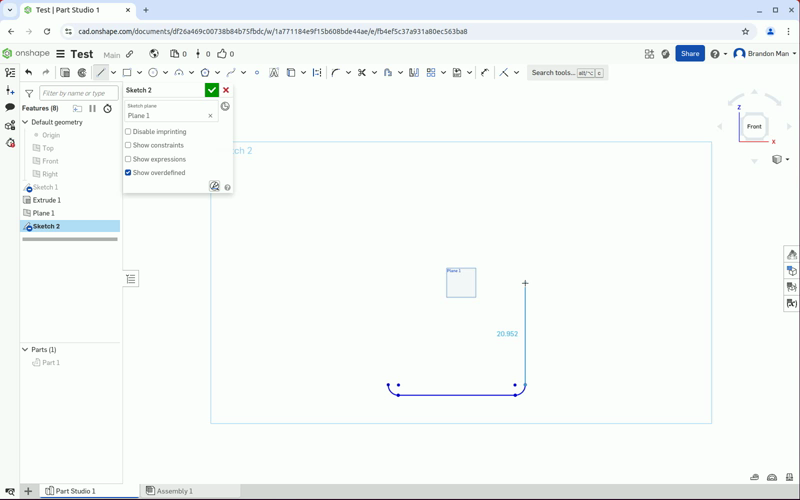
click(525, 282)
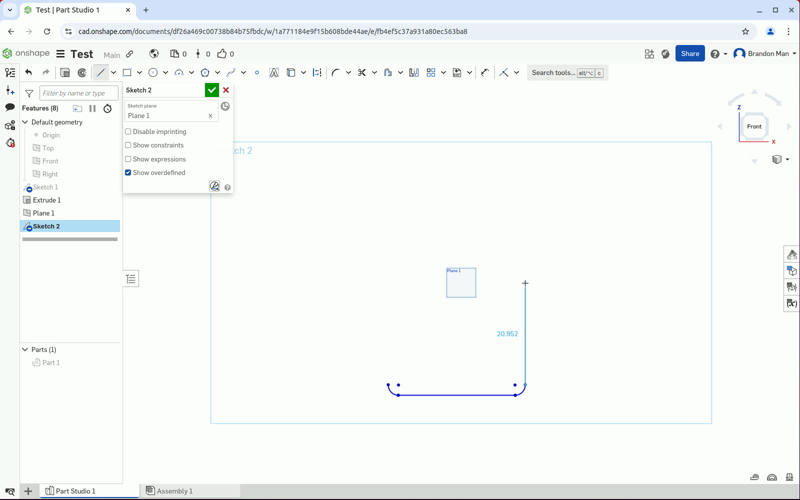
key_up(shift)
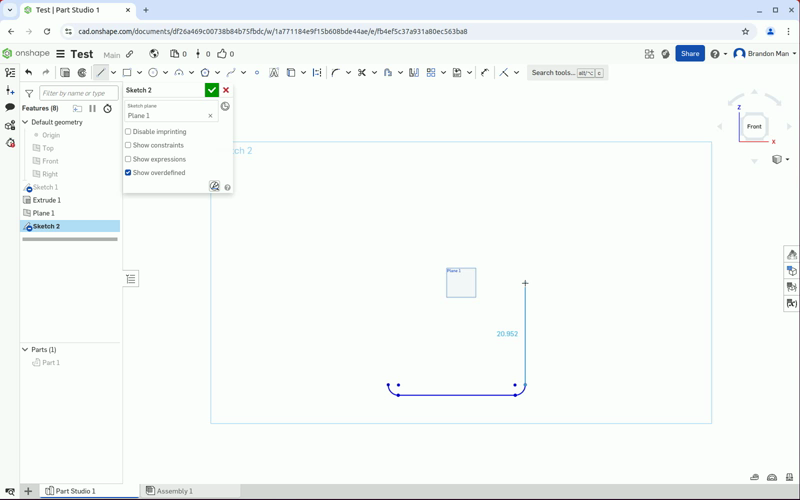
key_down(shift)
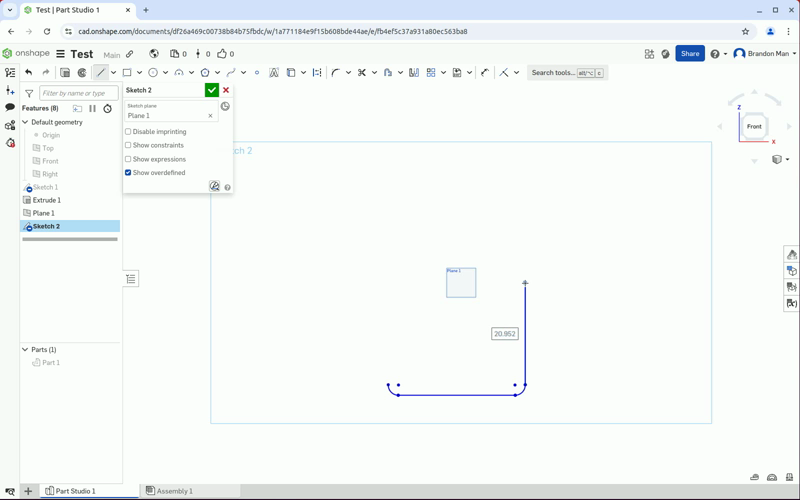
mouse_move(388, 282)
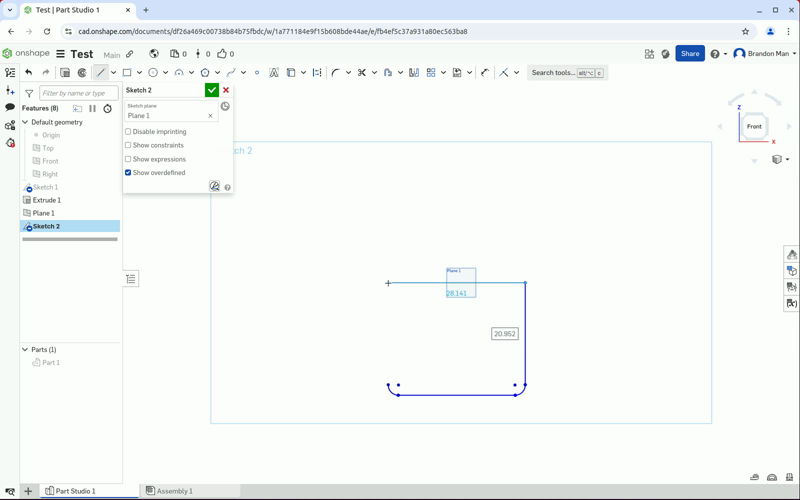
click(388, 282)
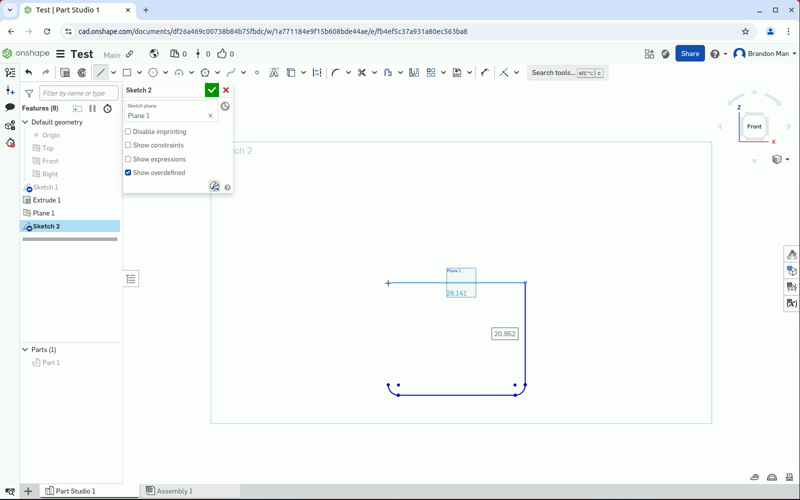
key_up(shift)
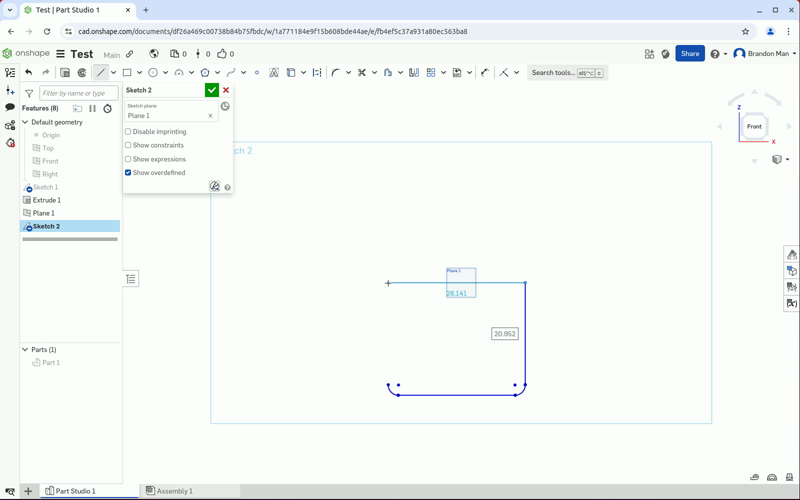
key_down(shift)
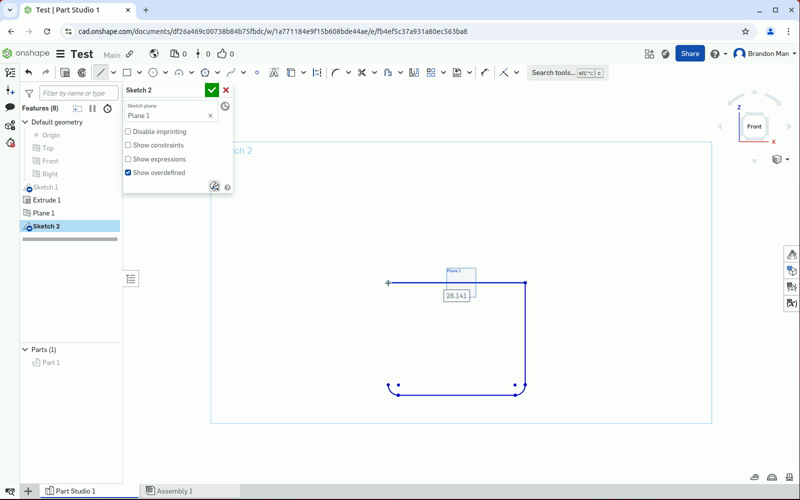
mouse_move(388, 384)
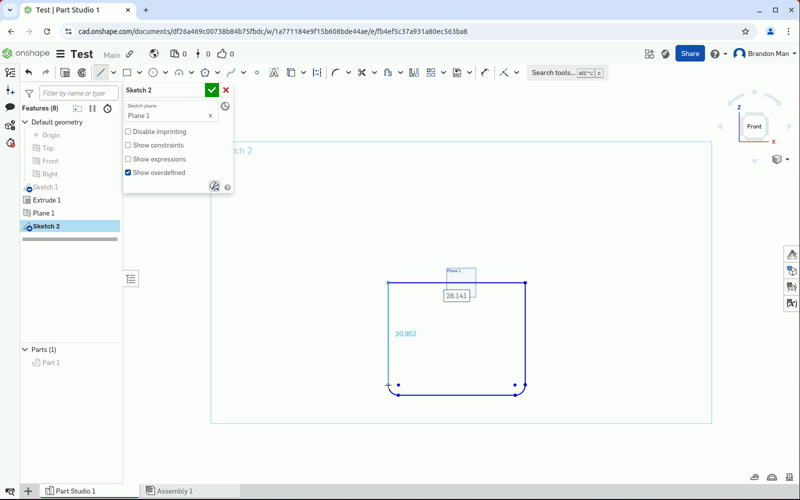
key_up(shift)
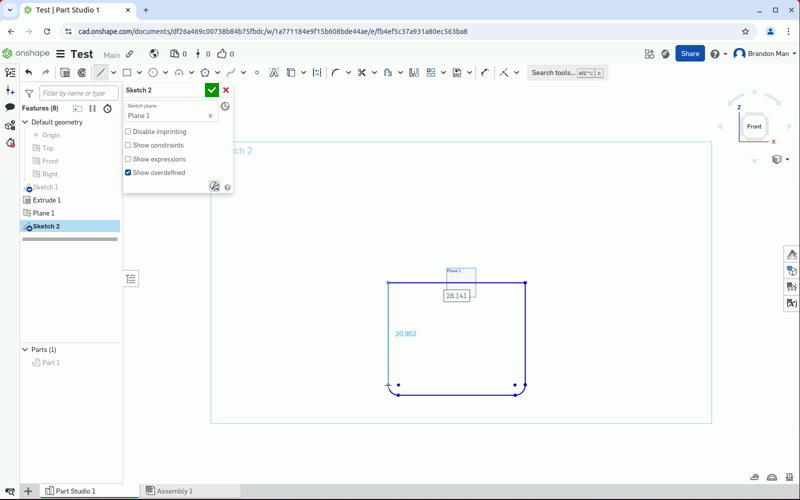
click(388, 384)
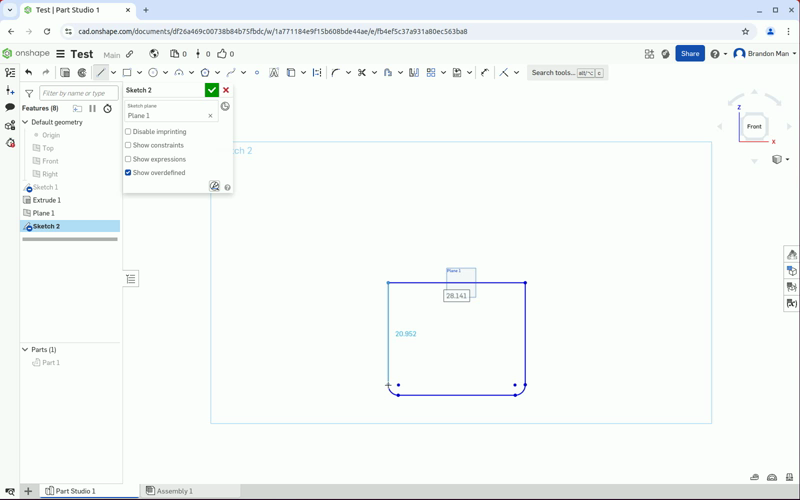
key(esc)
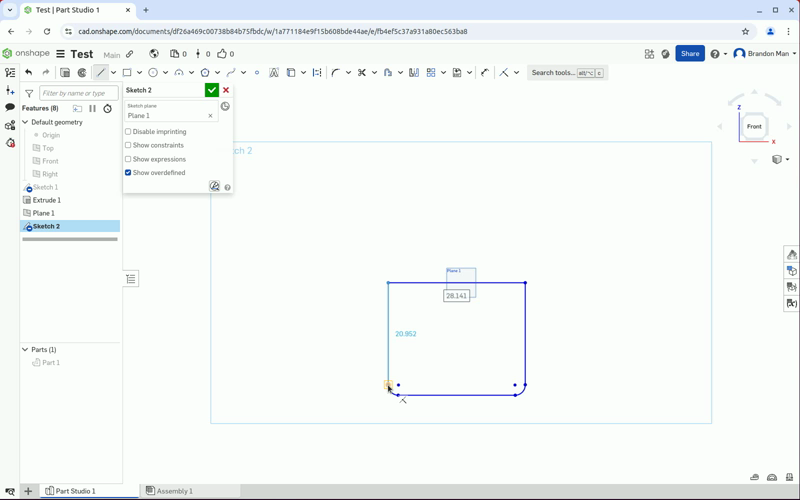
mouse_move(416, 297)
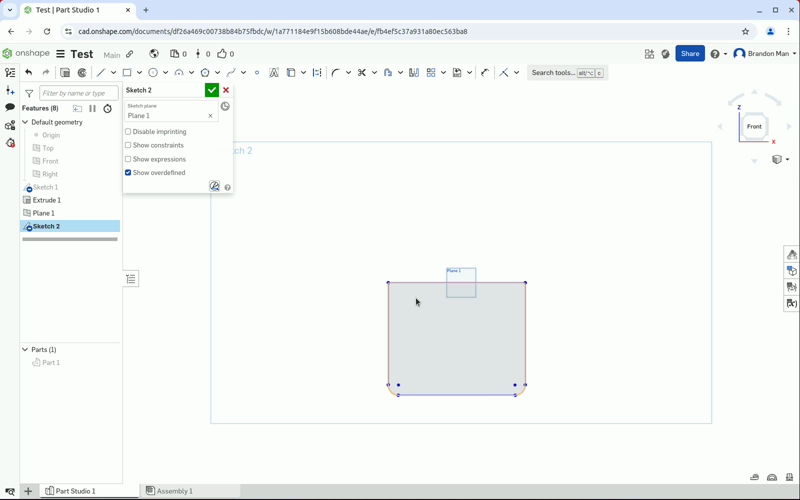
click(416, 297)
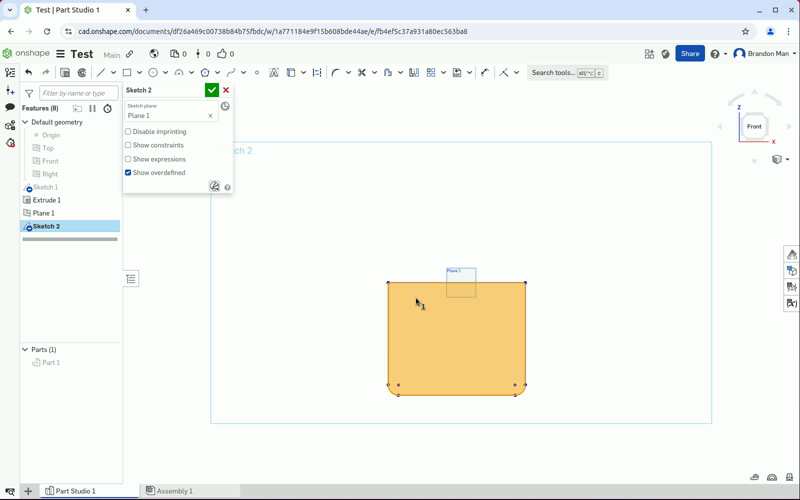
mouse_move(73, 352)
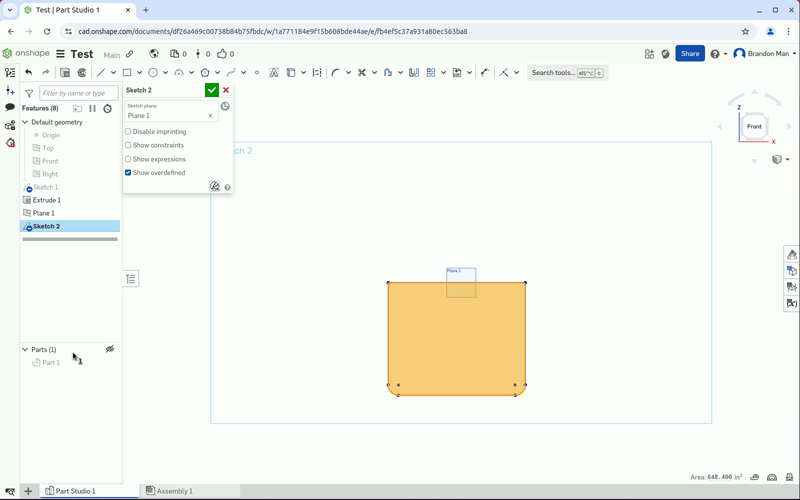
key(shift+y)
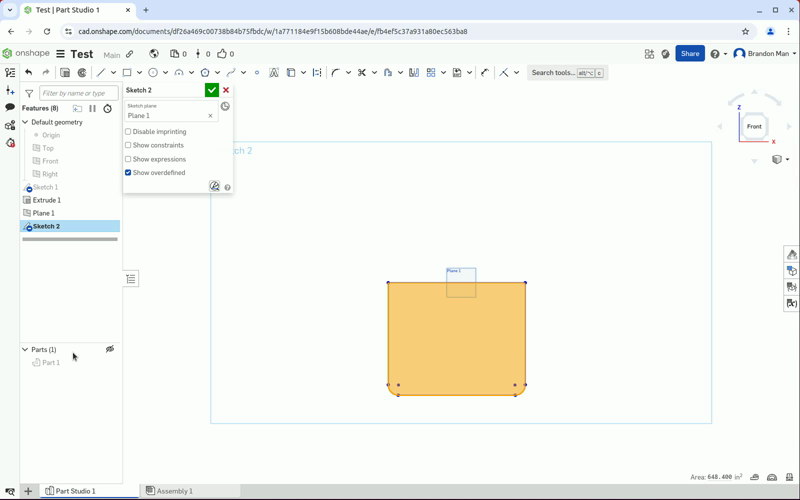
key(shift+e)
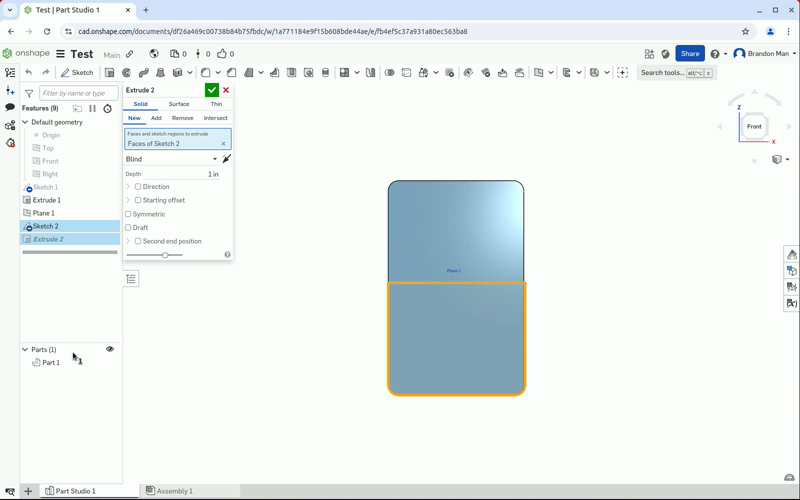
mouse_move(143, 106)
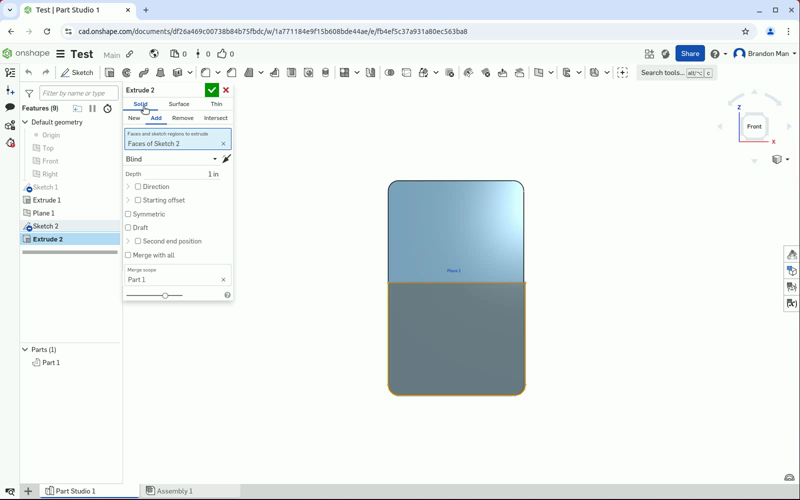
click(143, 106)
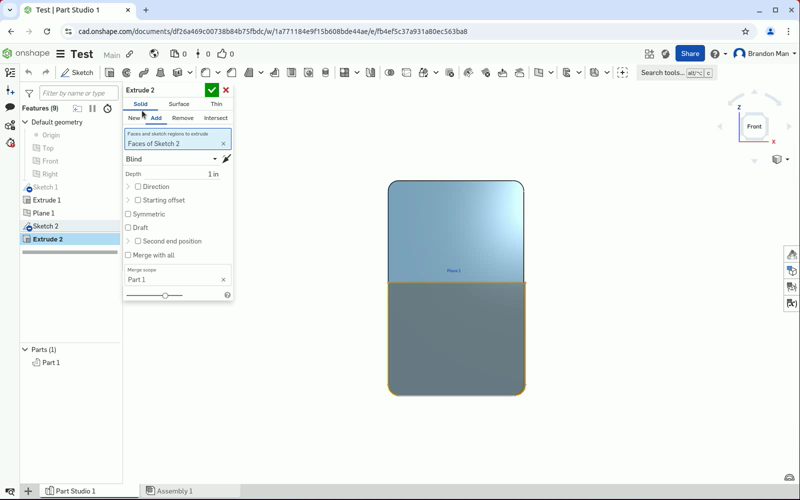
mouse_move(137, 120)
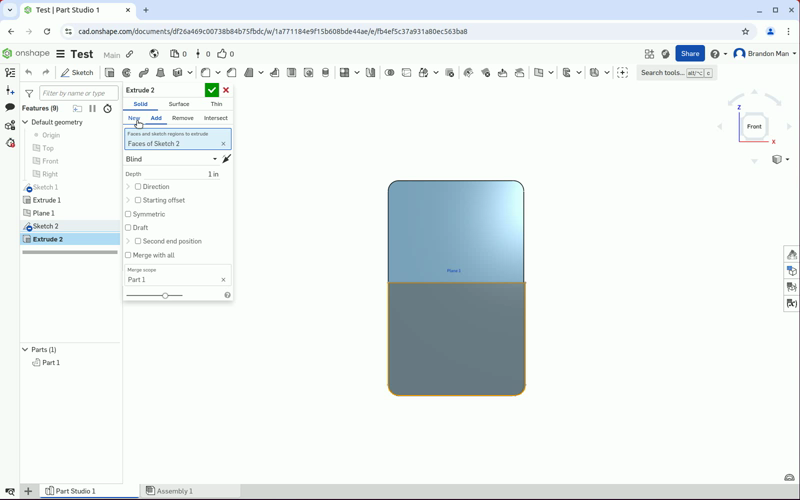
click(137, 120)
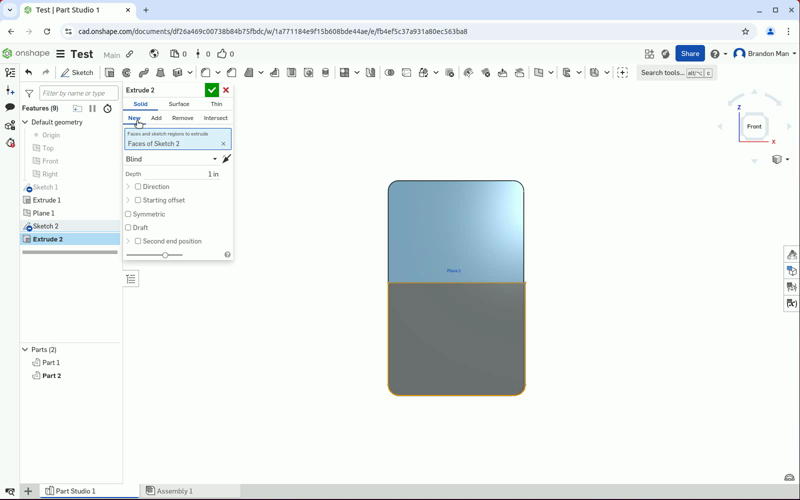
key(tab, 4)
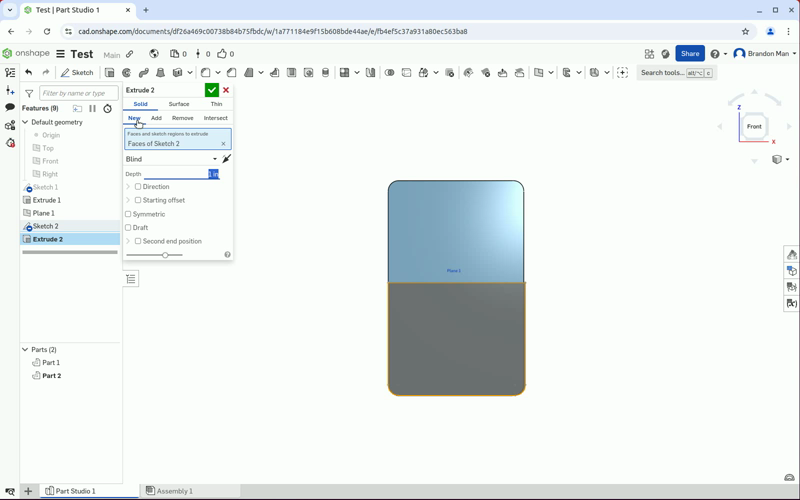
text(9.388)
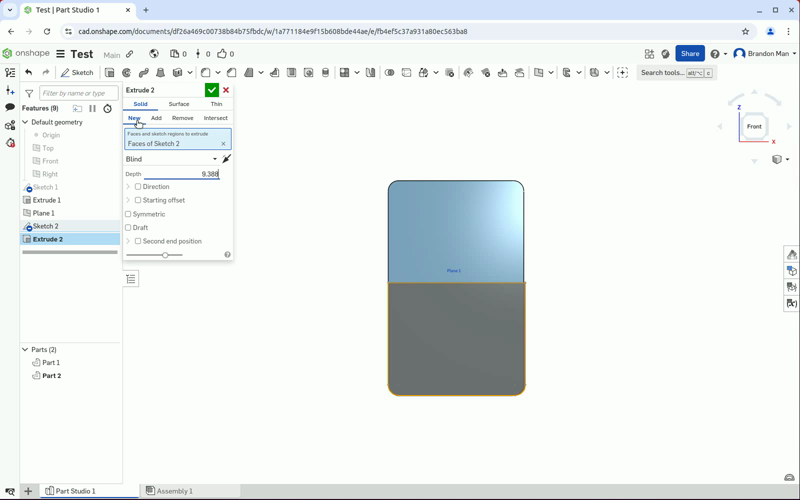
key(enter)
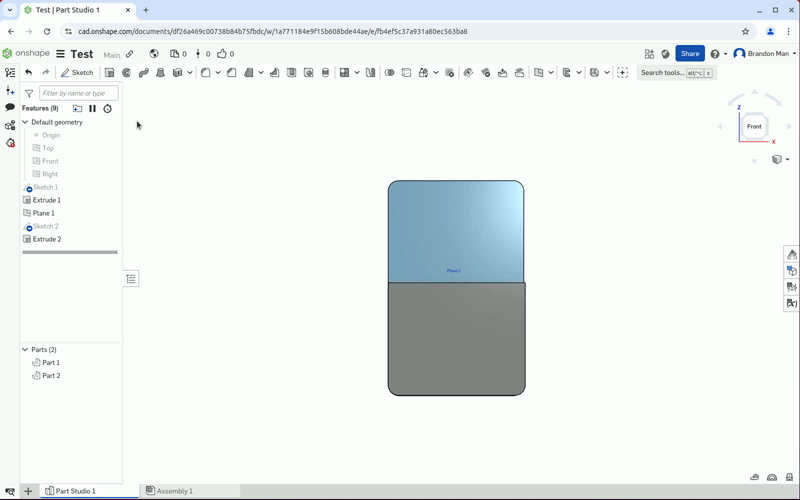
key(shift+h)
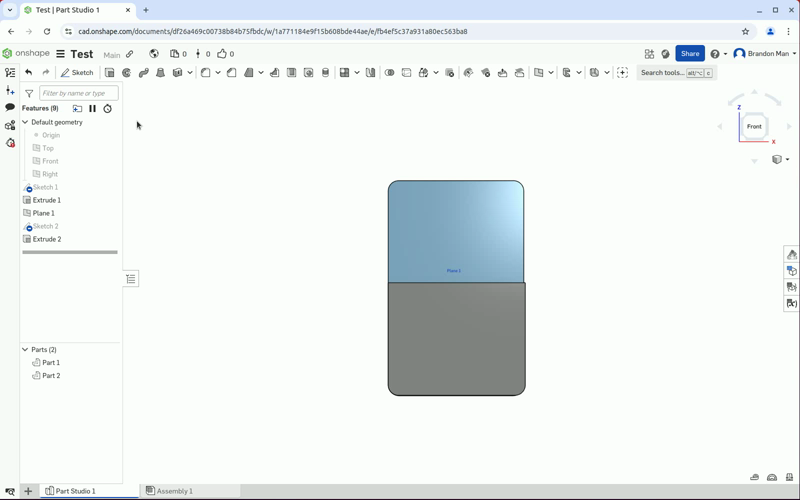
key(shift+h)
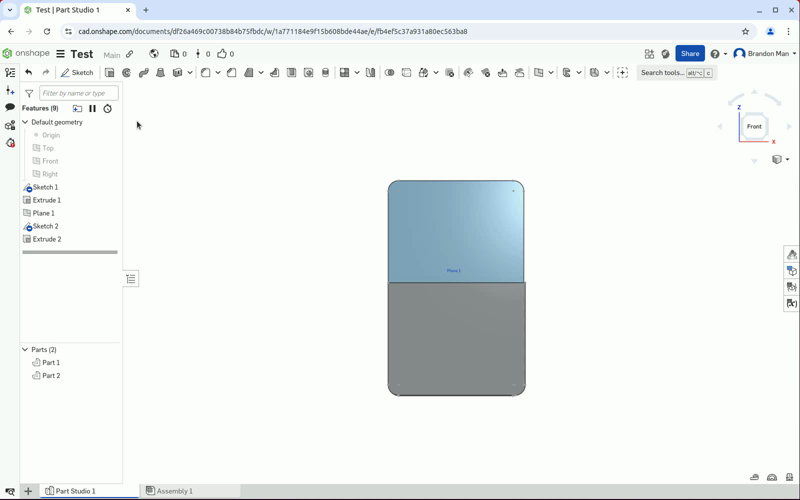
key(shift+7)
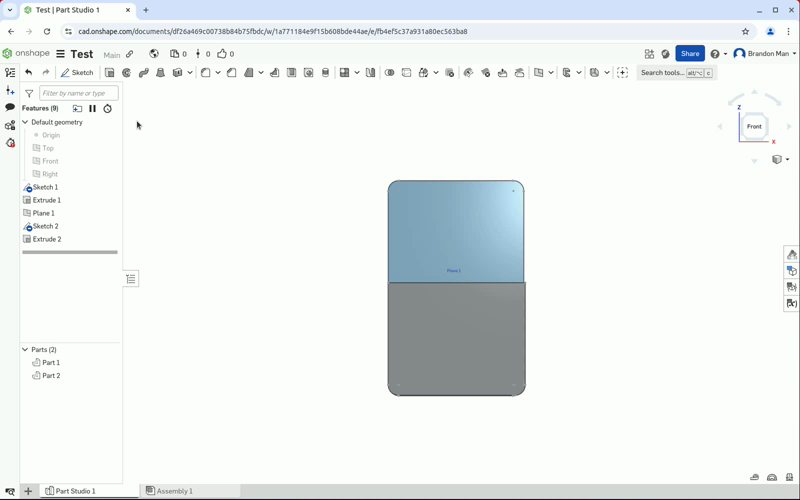
key(left, 2)
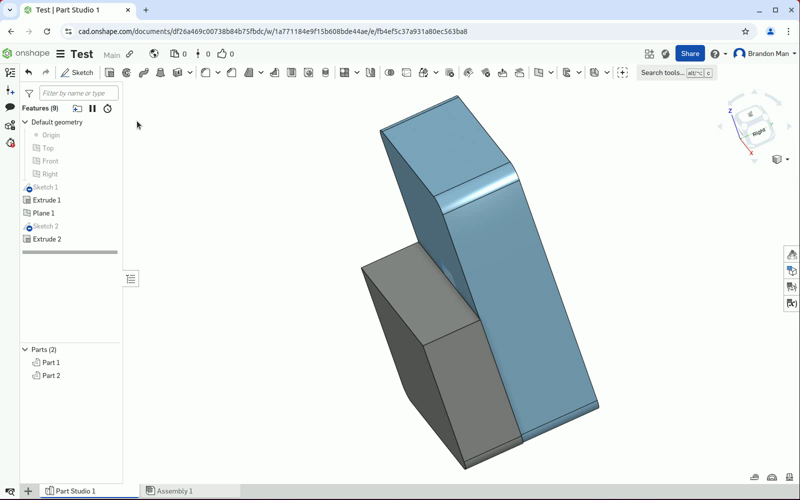
key(down, 2)
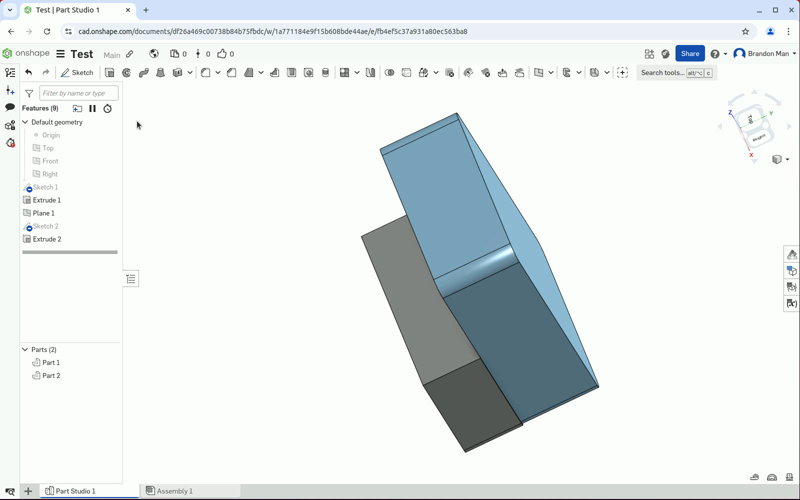
key(up, 2)
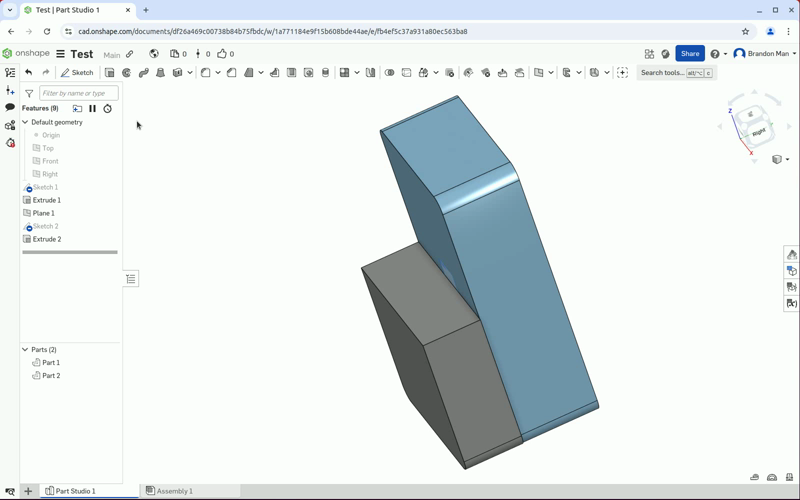
key(right, 2)
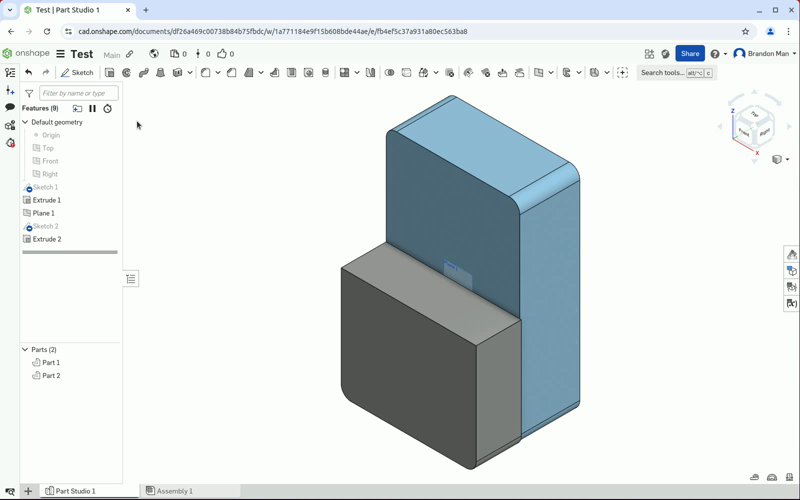
mouse_move(73, 189)
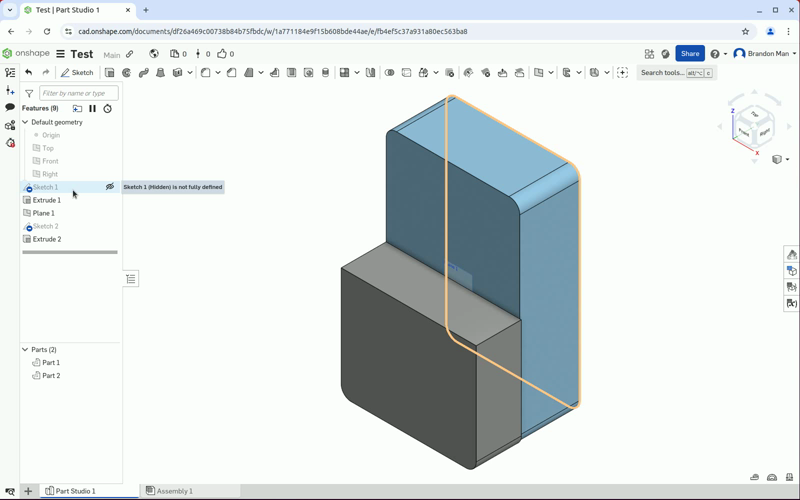
click(73, 189)